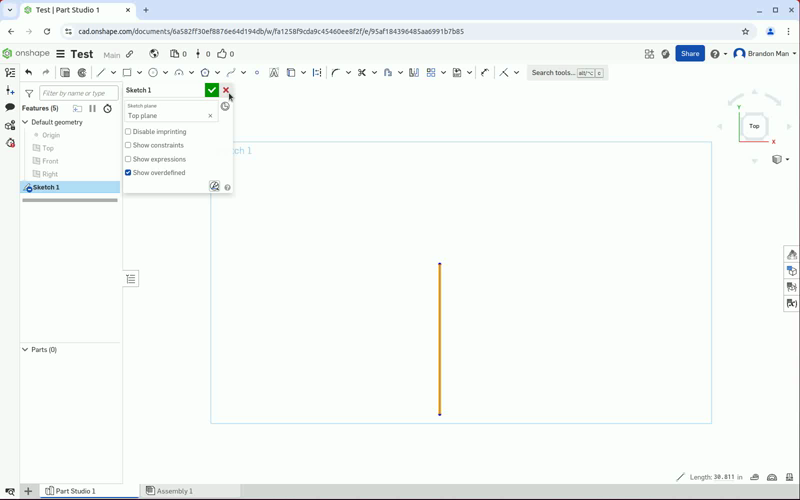
key(shift+h)
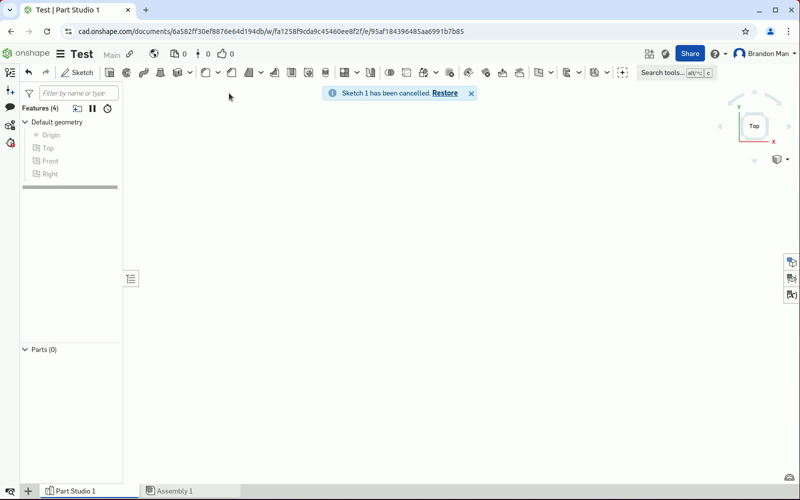
mouse_move(73, 352)
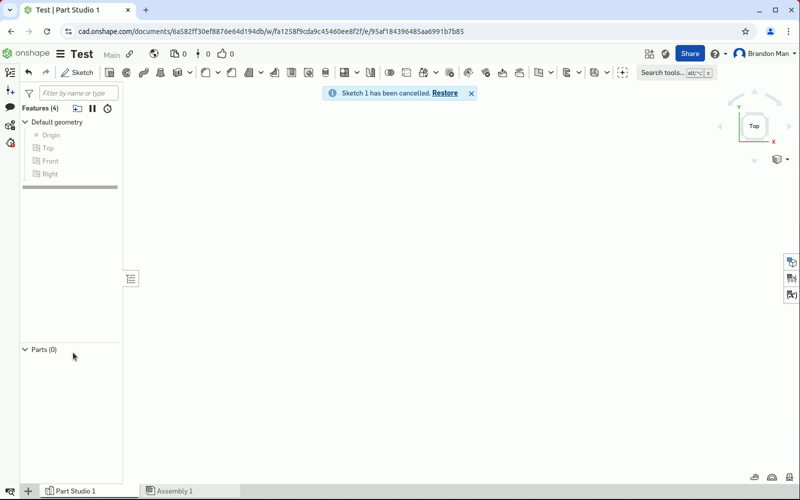
key(y)
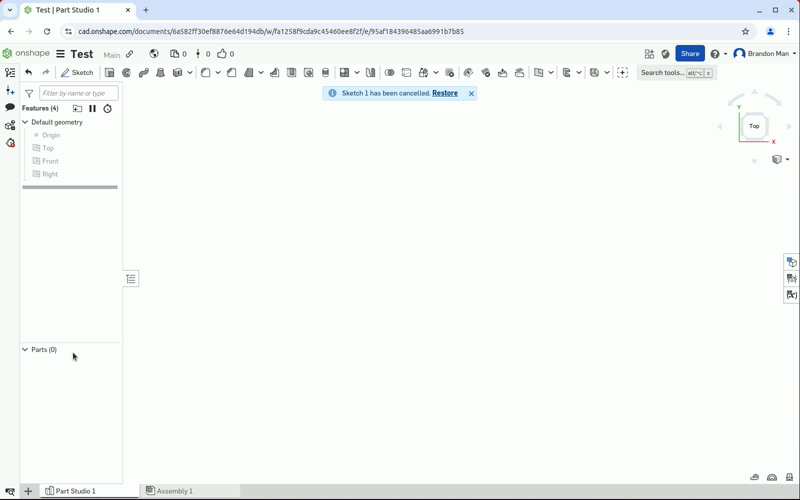
key(shift+p)
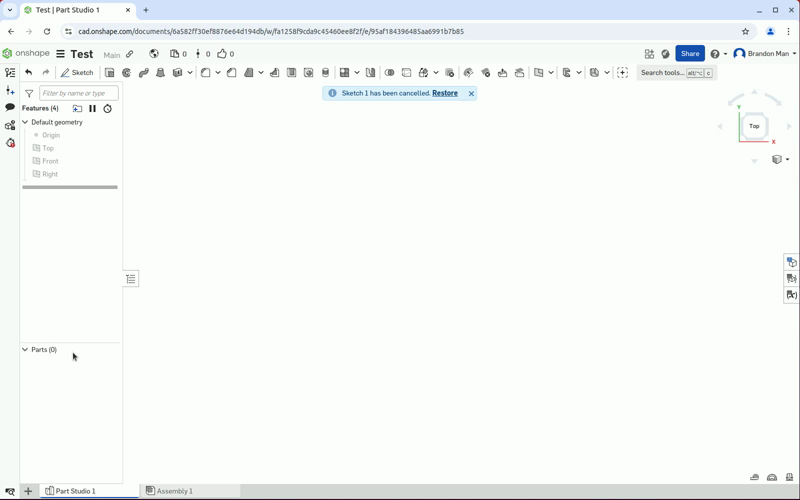
key(space)
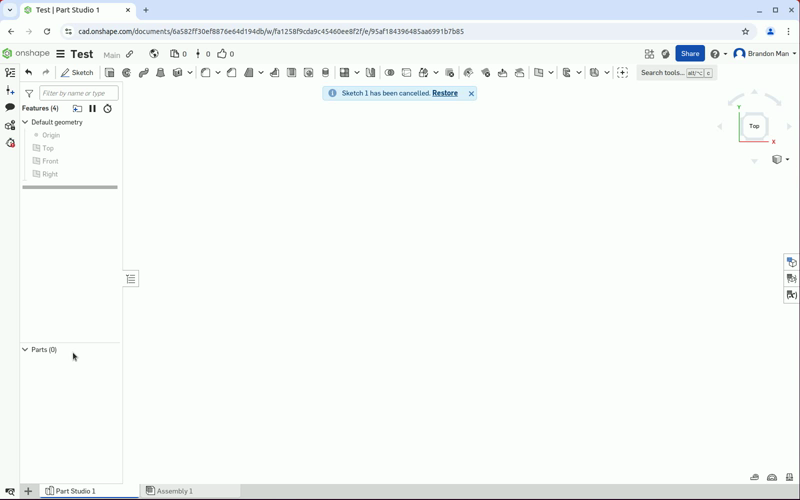
key_down(shift)
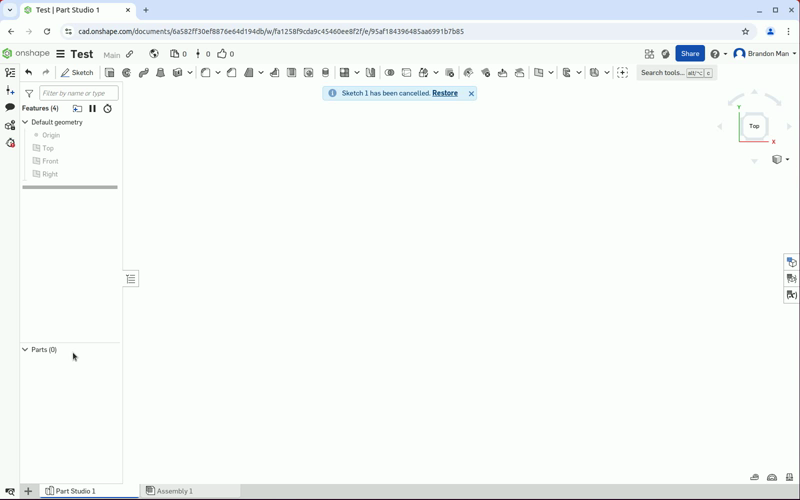
key(up)
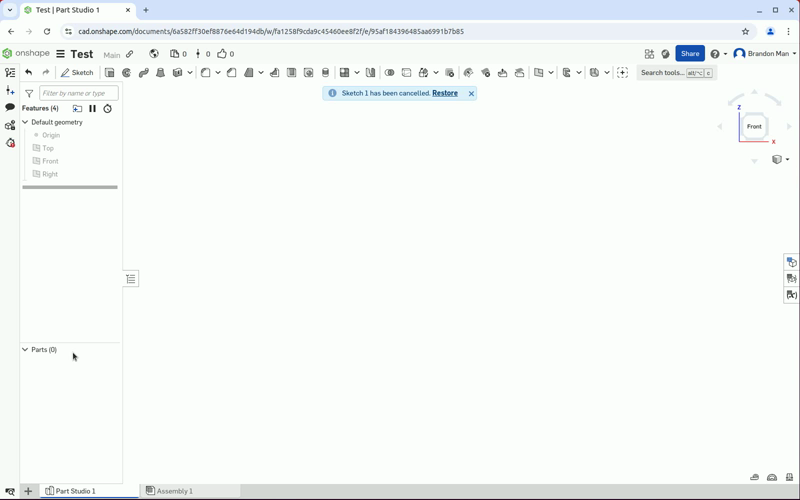
key_up(shift)
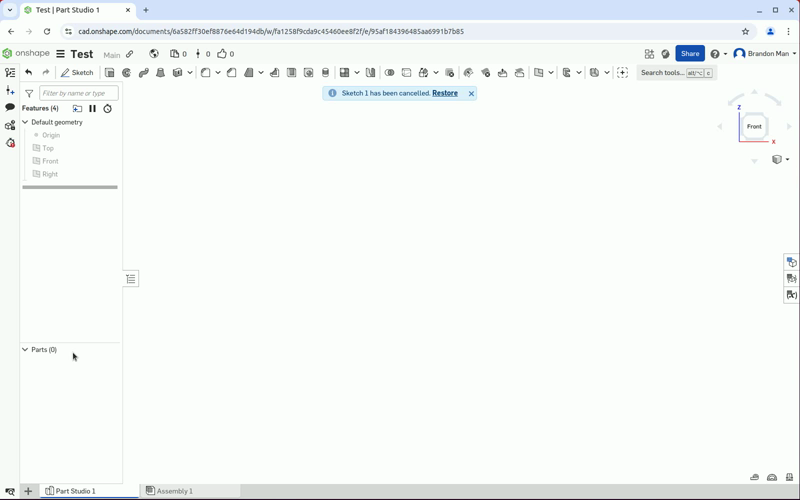
key(space)
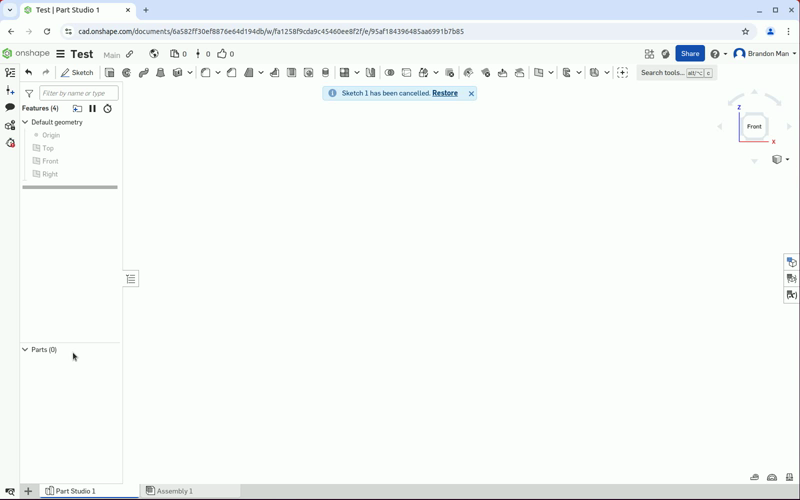
key_down(shift)
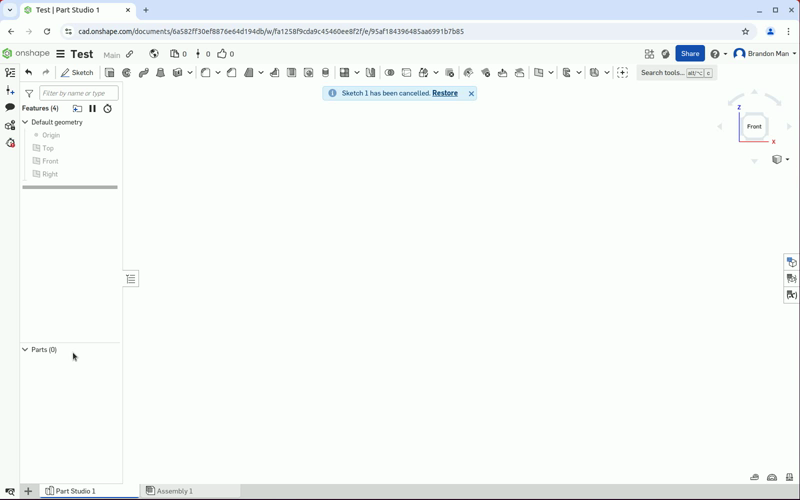
key(left)
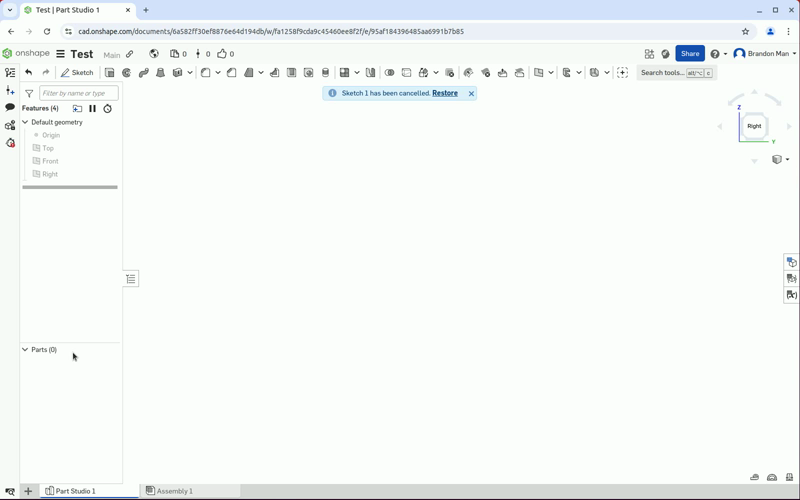
key_up(shift)
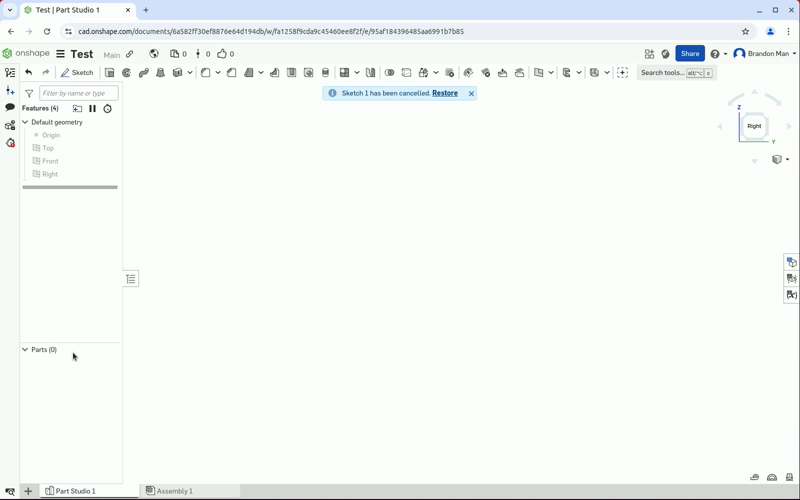
mouse_move(73, 352)
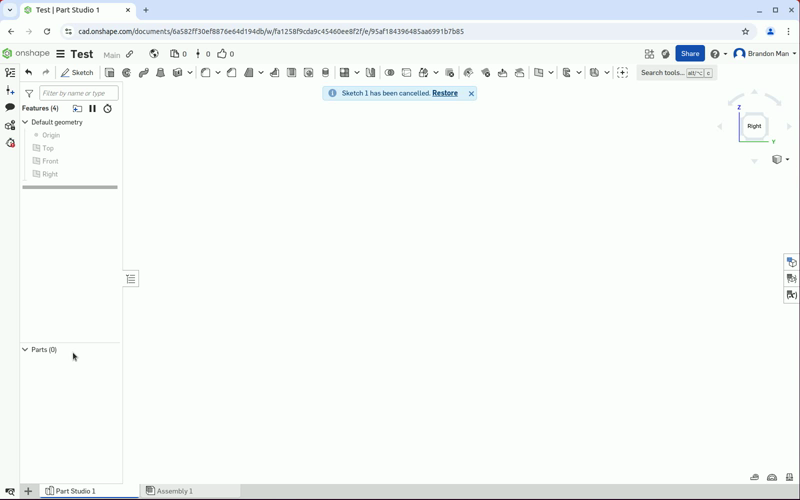
key(shift+y)
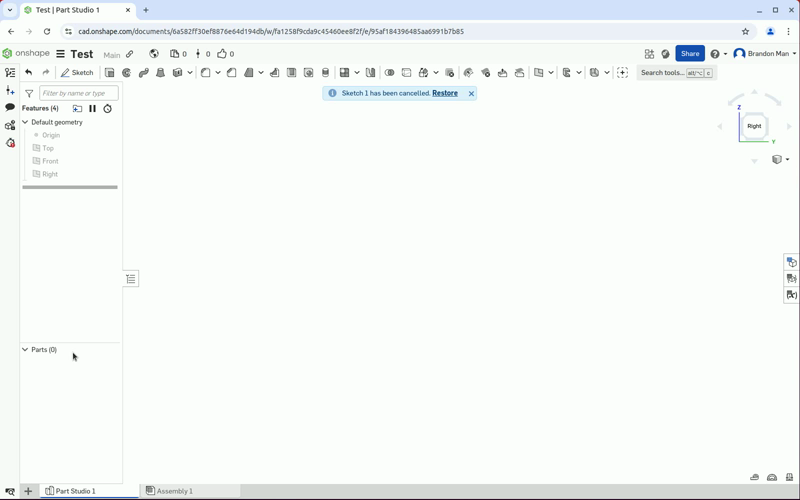
key(shift+s)
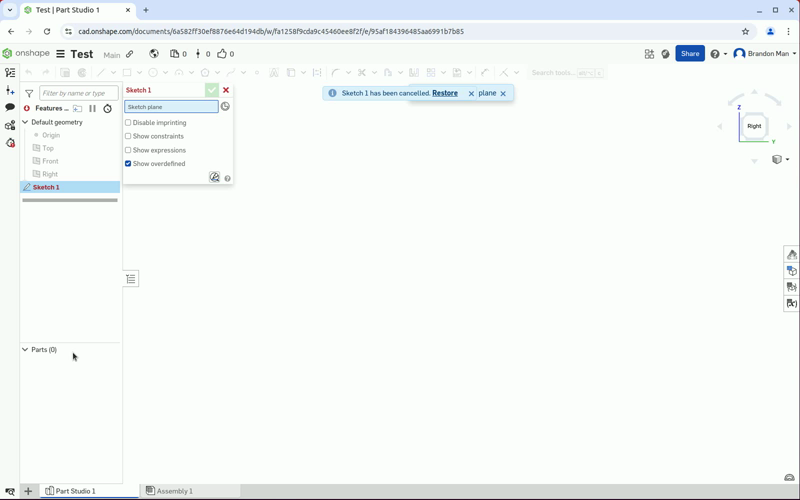
mouse_move(73, 176)
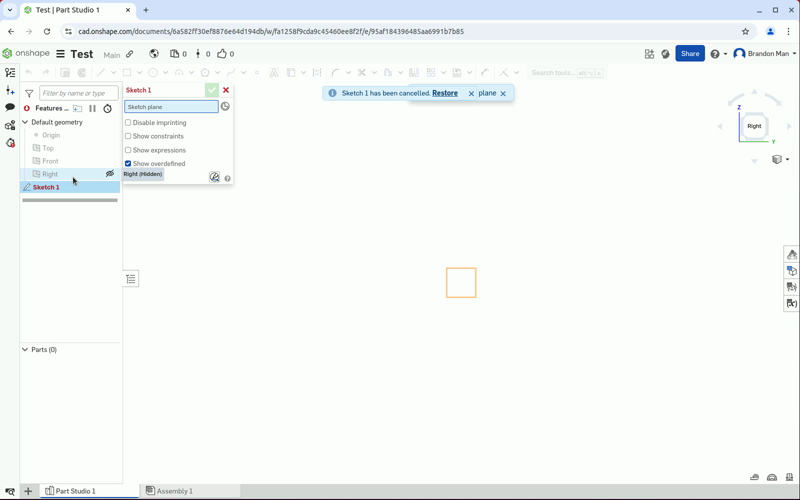
click(73, 176)
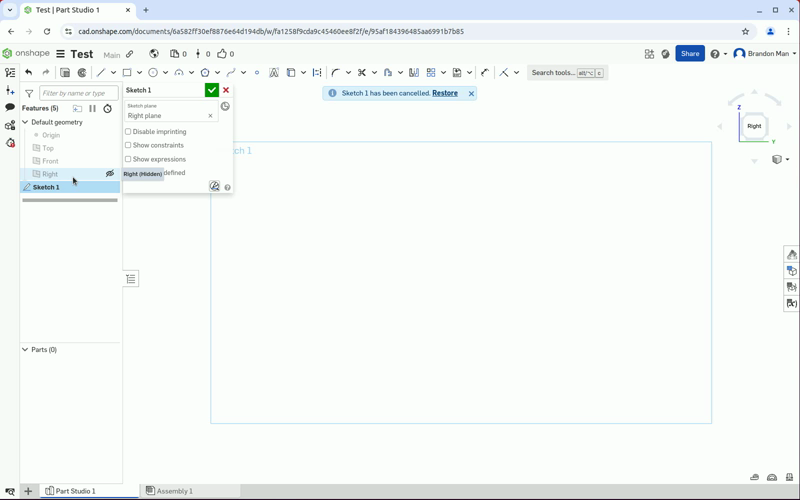
mouse_move(73, 352)
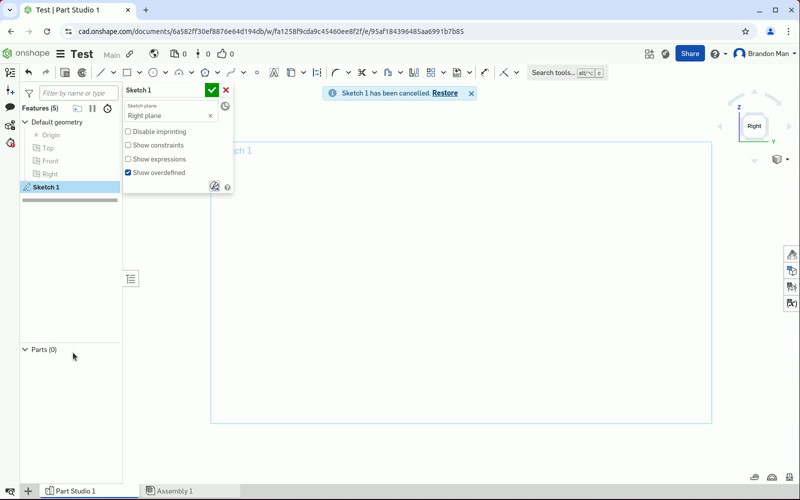
key(y)
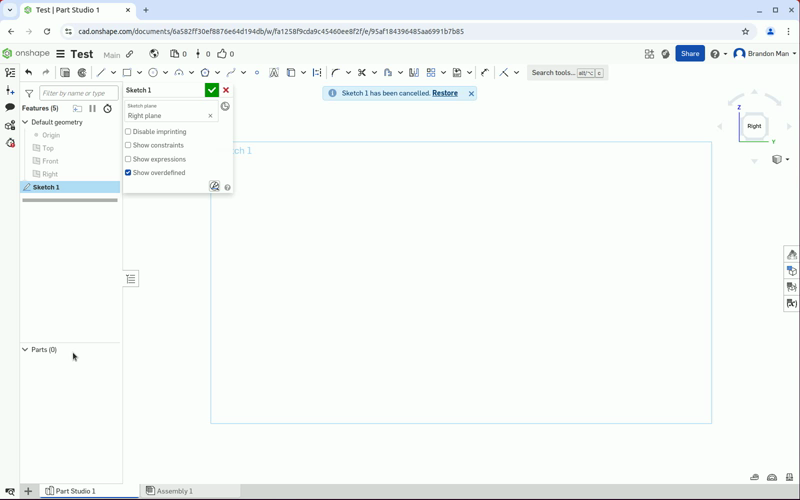
key(l)
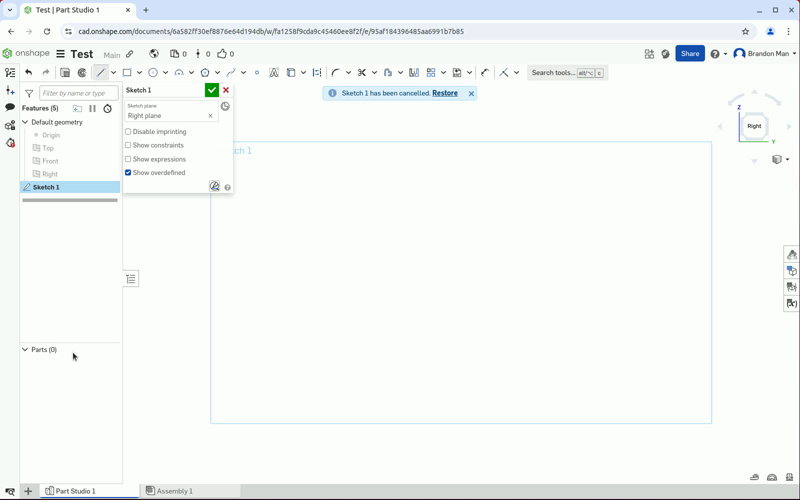
key_down(shift)
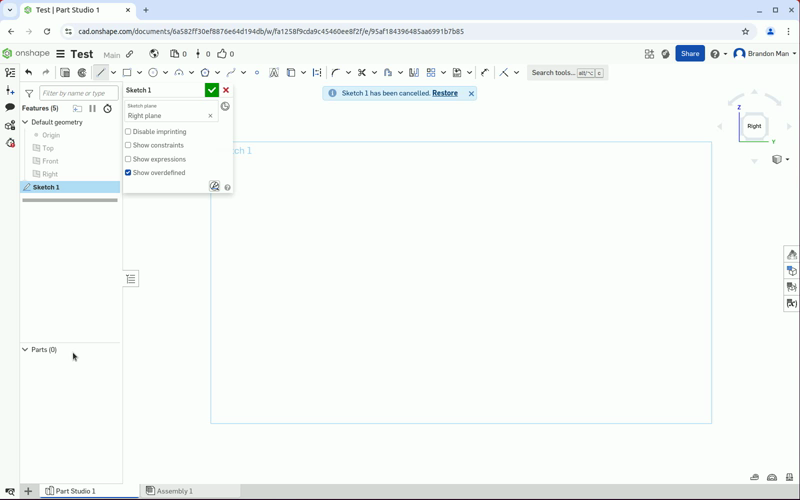
mouse_move(420, 217)
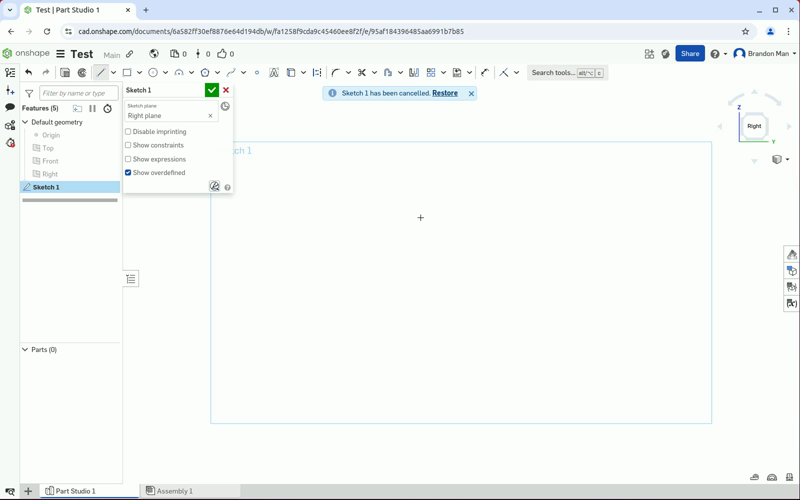
click(420, 217)
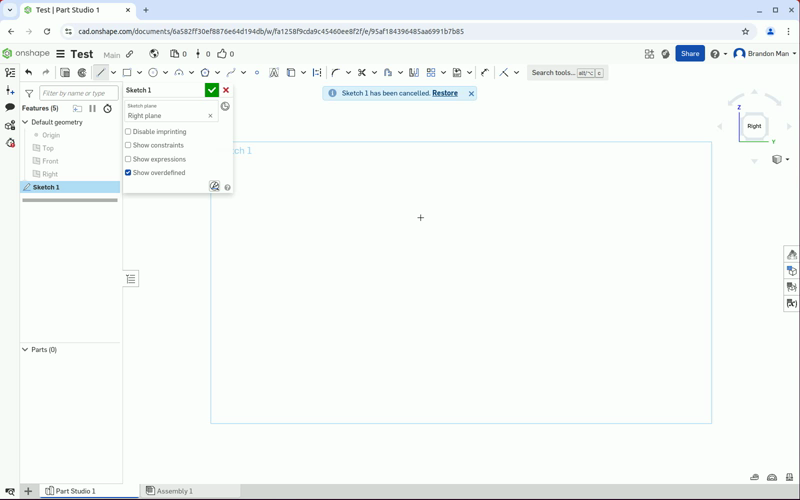
key_up(shift)
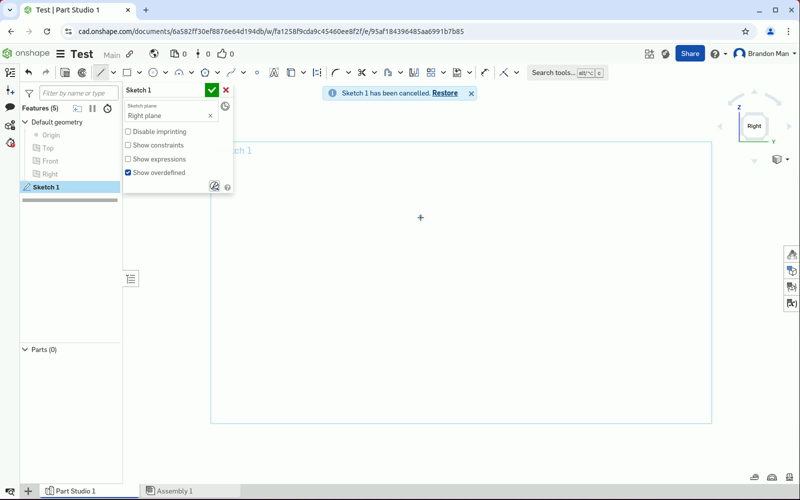
key_down(shift)
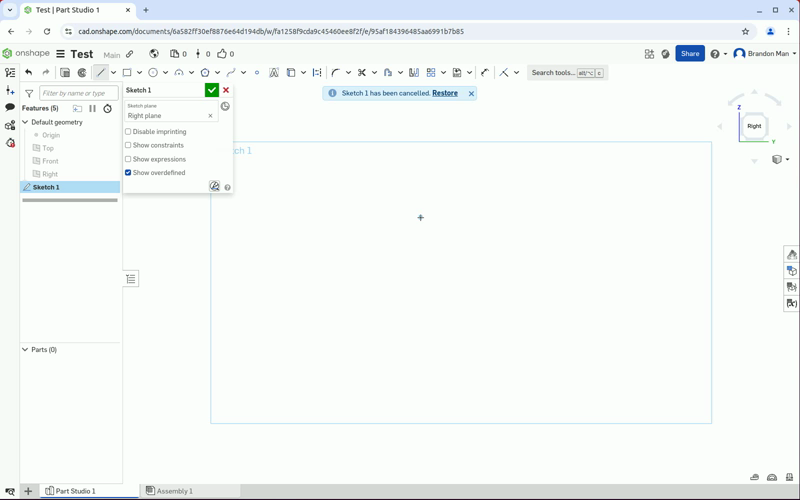
mouse_move(450, 217)
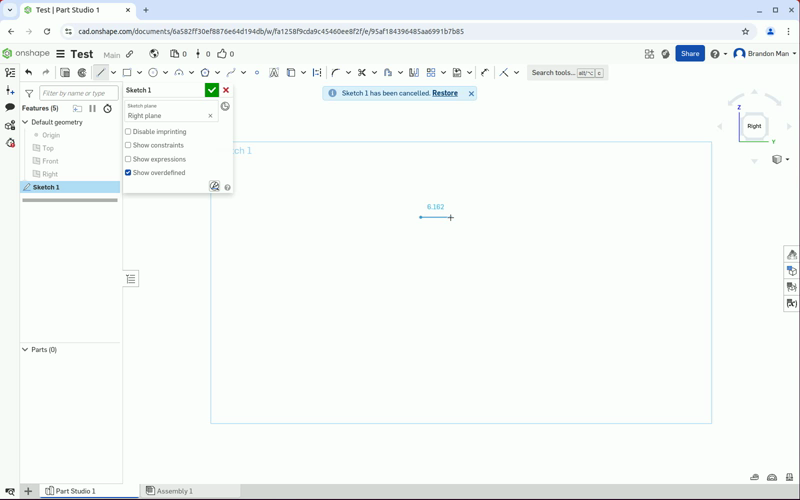
mouse_move(465, 217)
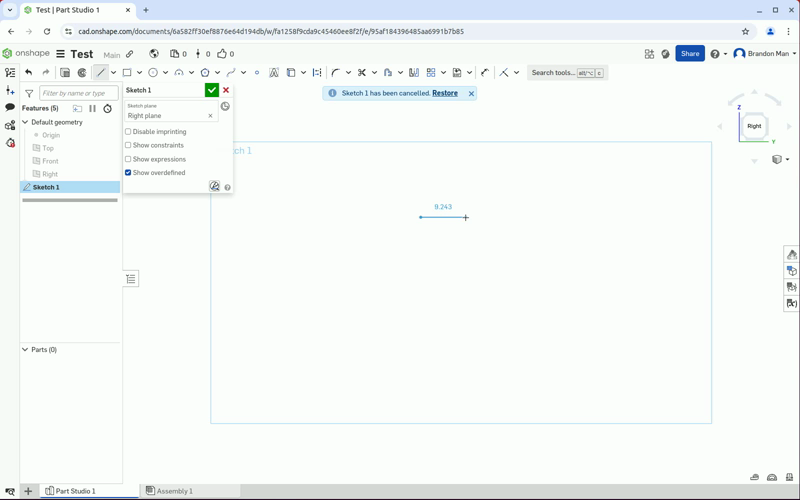
click(465, 217)
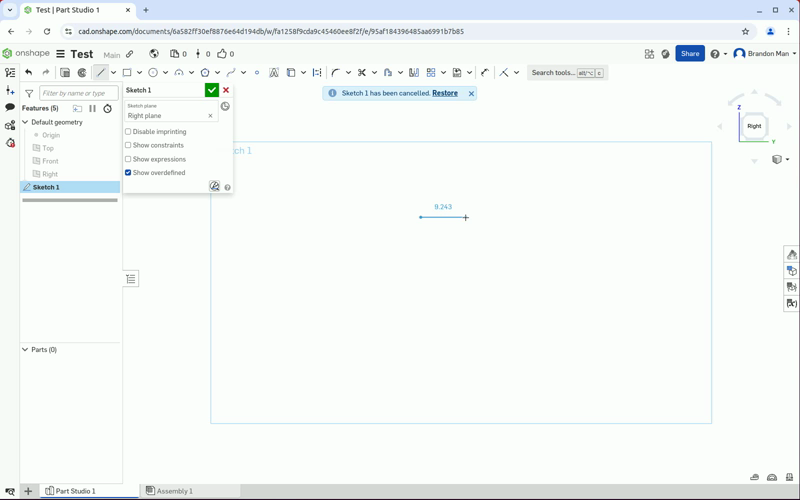
key_up(shift)
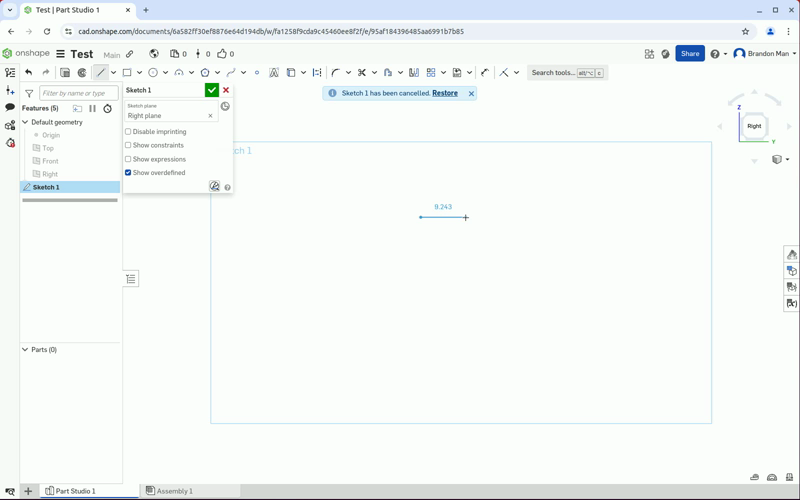
key_down(shift)
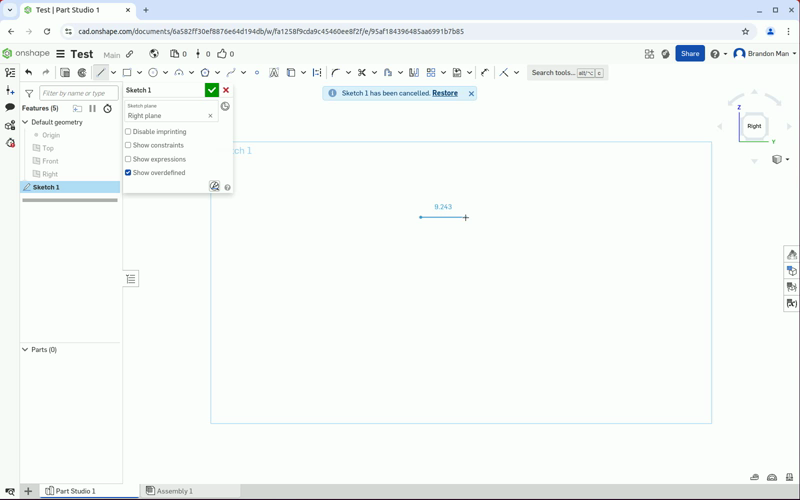
mouse_move(495, 217)
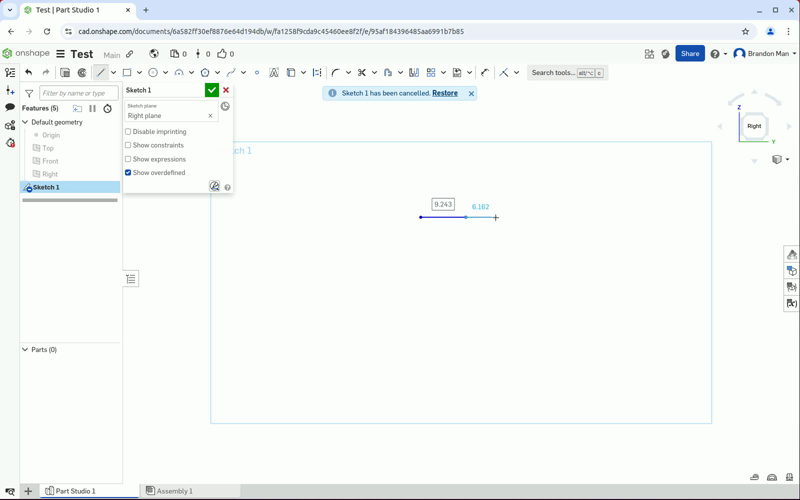
mouse_move(465, 239)
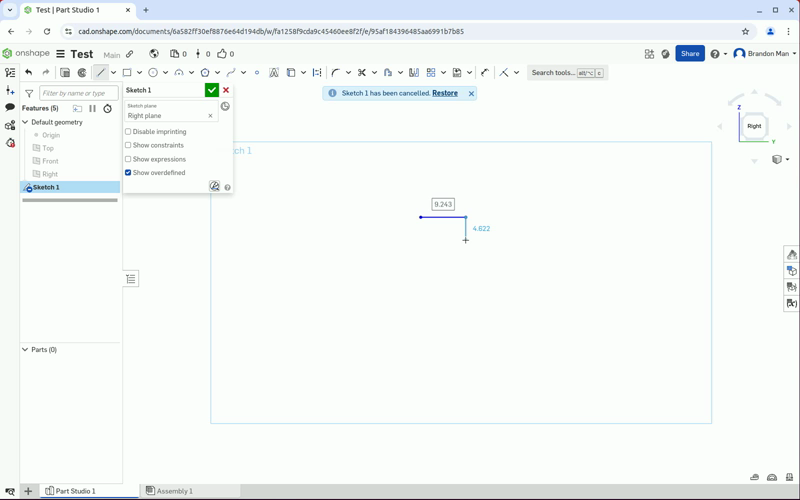
click(465, 239)
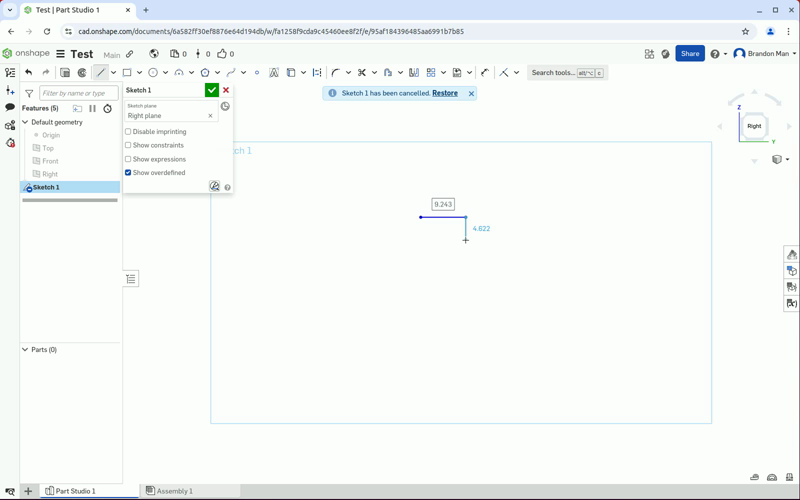
key_up(shift)
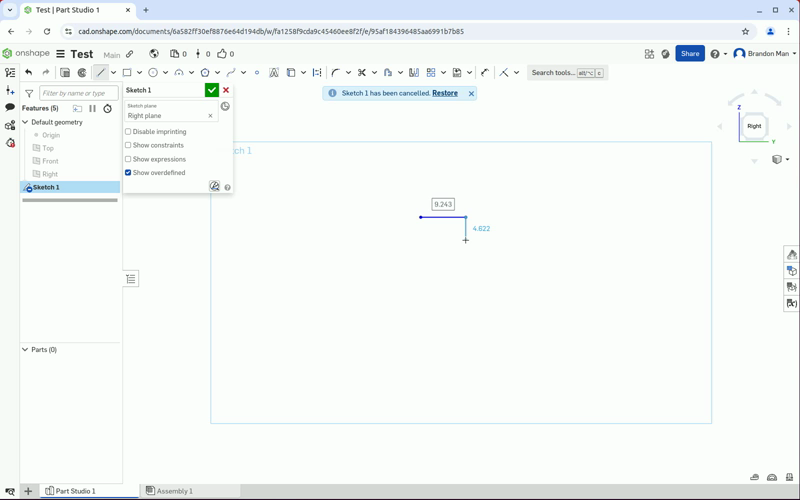
key_down(shift)
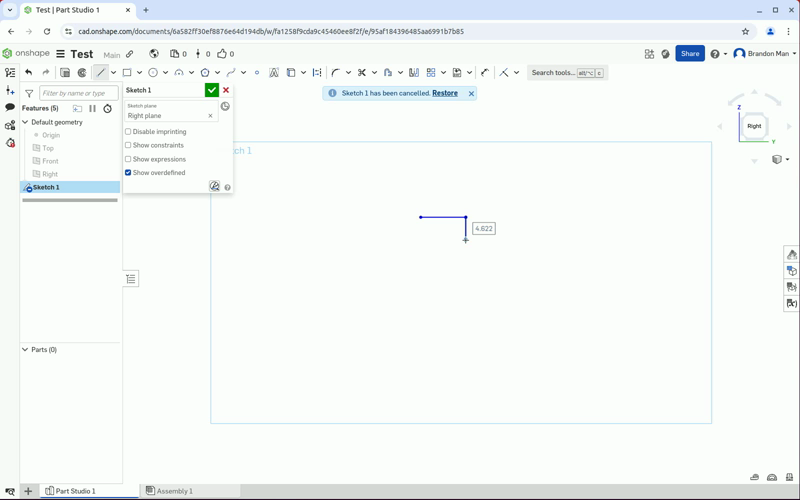
mouse_move(495, 239)
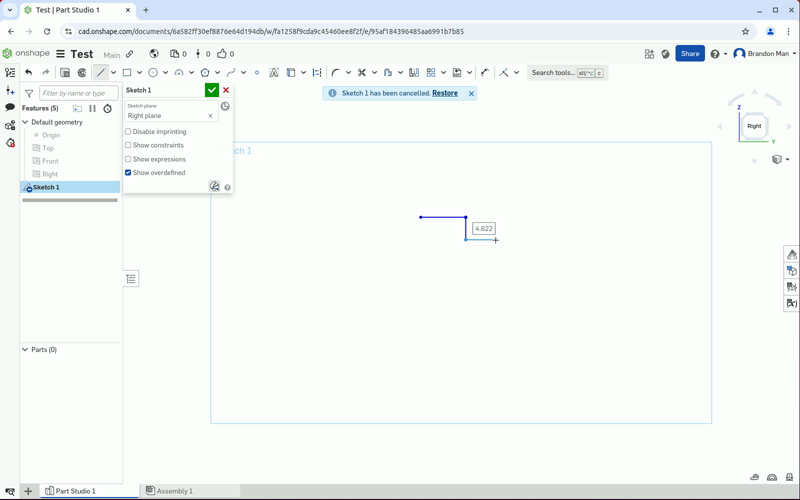
mouse_move(443, 239)
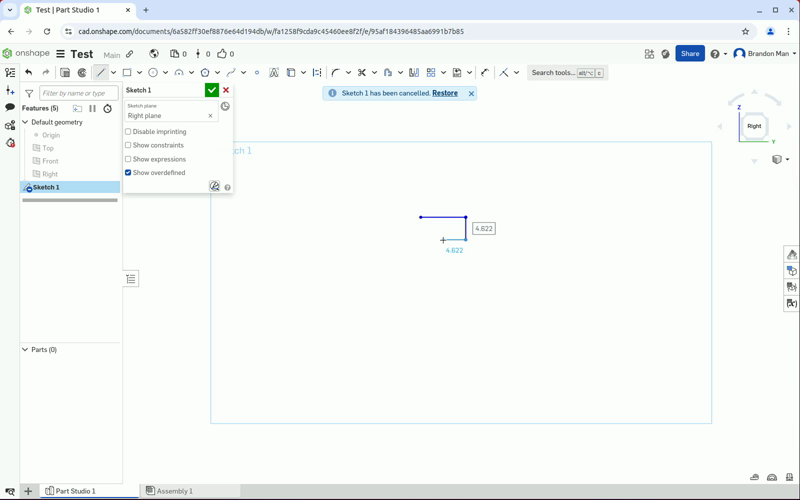
click(443, 239)
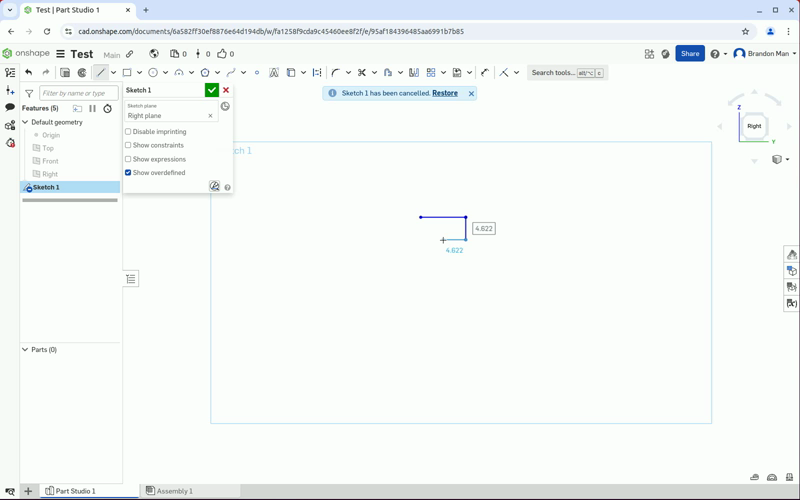
key_up(shift)
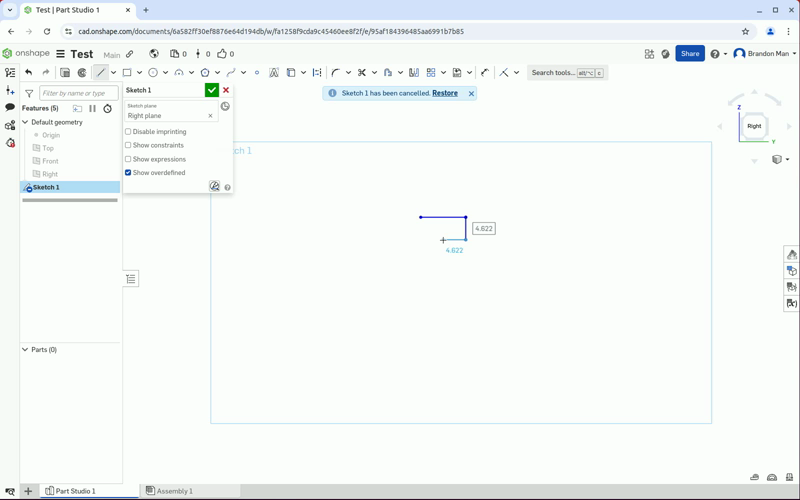
key_down(shift)
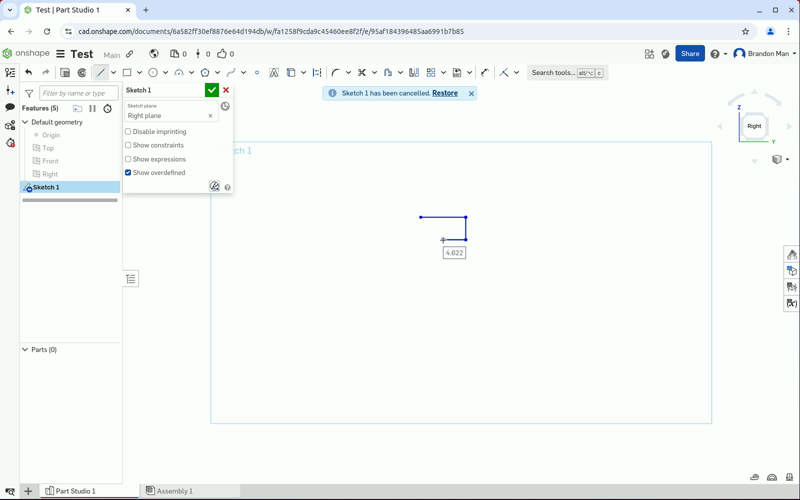
mouse_move(473, 239)
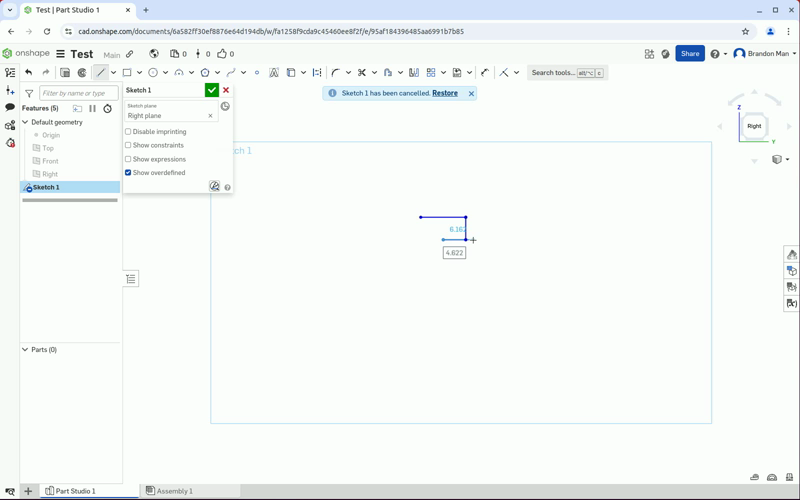
mouse_move(443, 262)
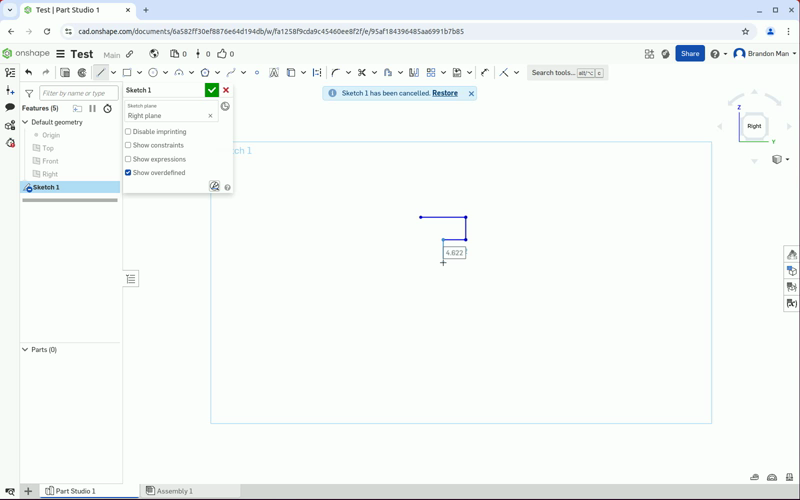
click(443, 262)
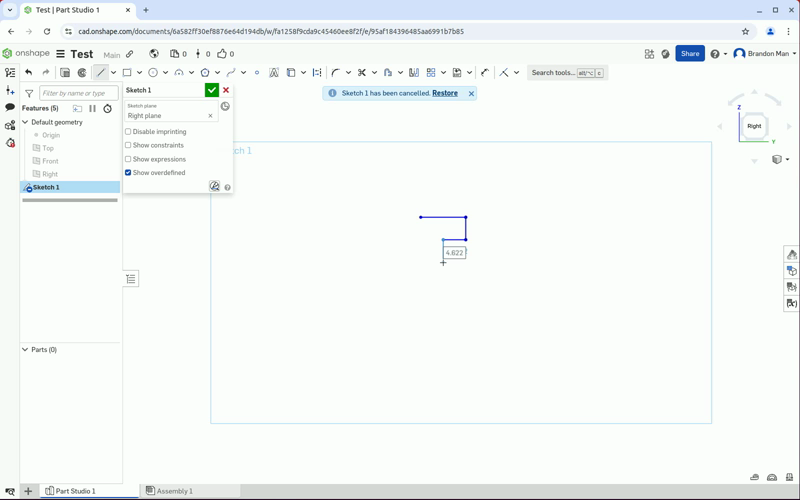
key_up(shift)
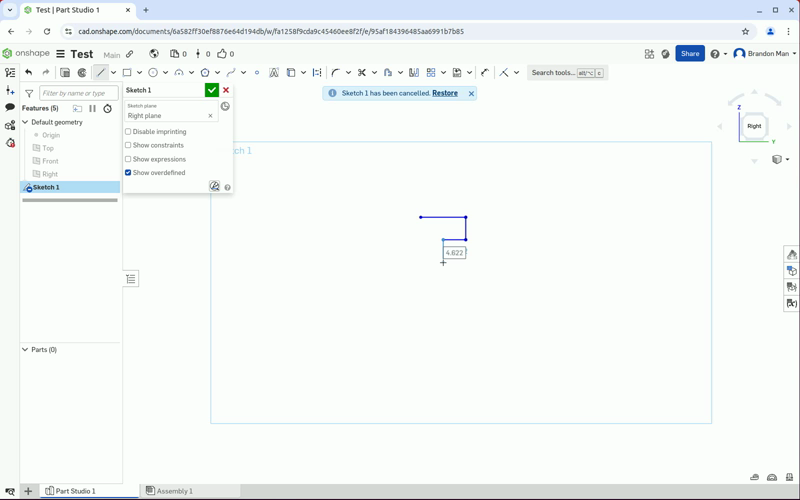
key_down(shift)
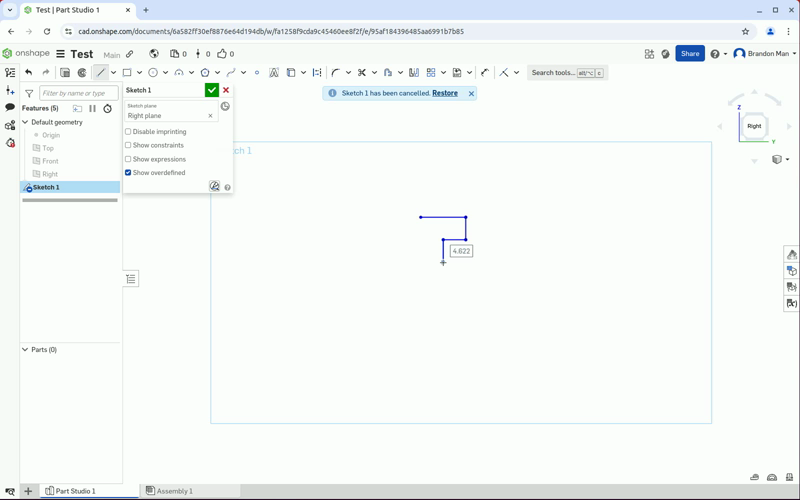
mouse_move(473, 262)
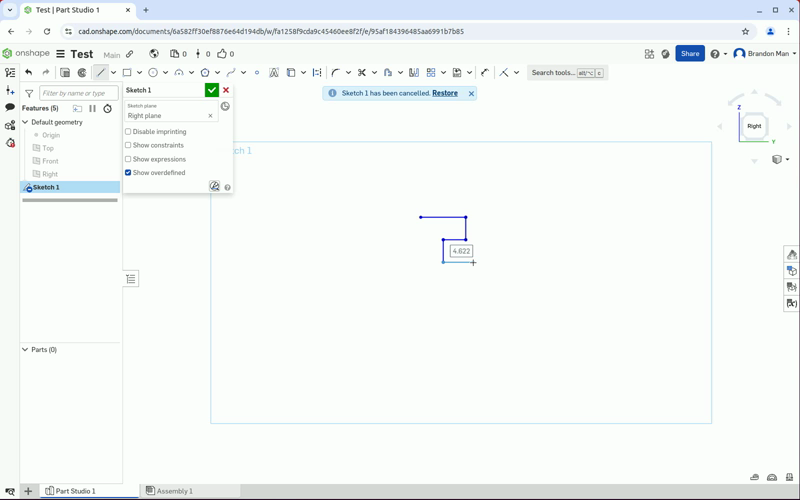
mouse_move(488, 262)
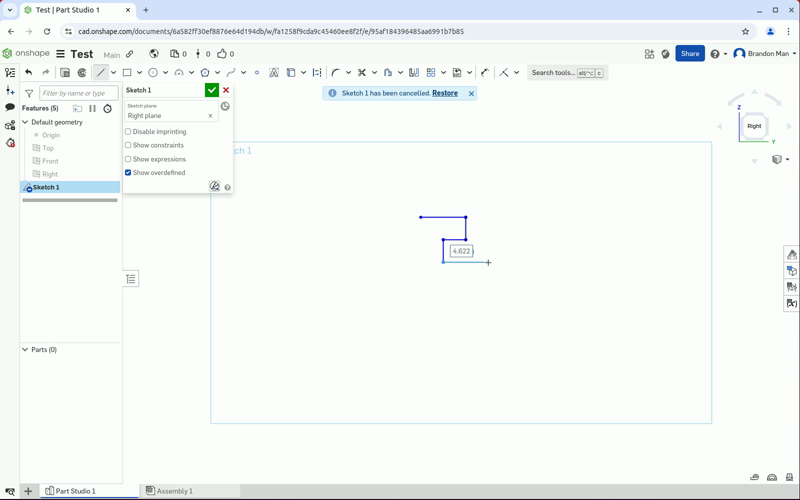
click(488, 262)
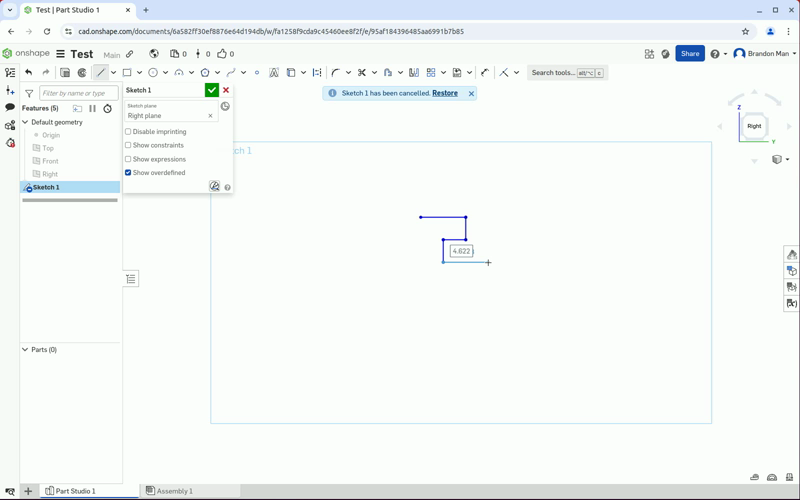
key_up(shift)
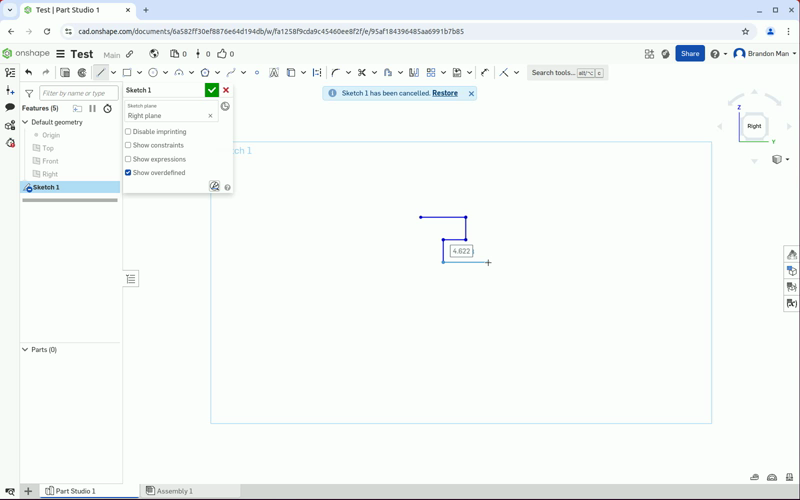
key_down(shift)
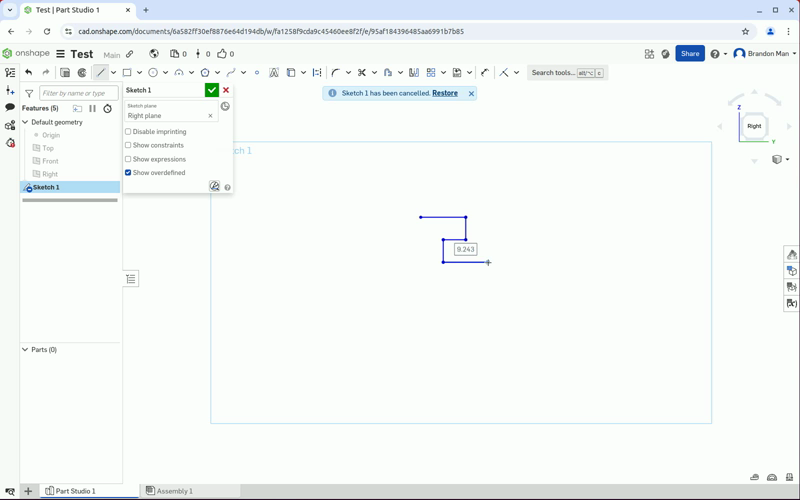
mouse_move(518, 262)
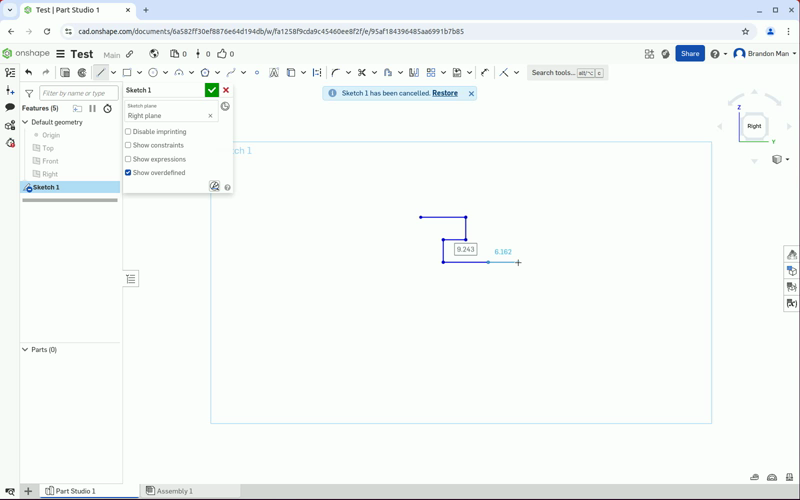
mouse_move(488, 307)
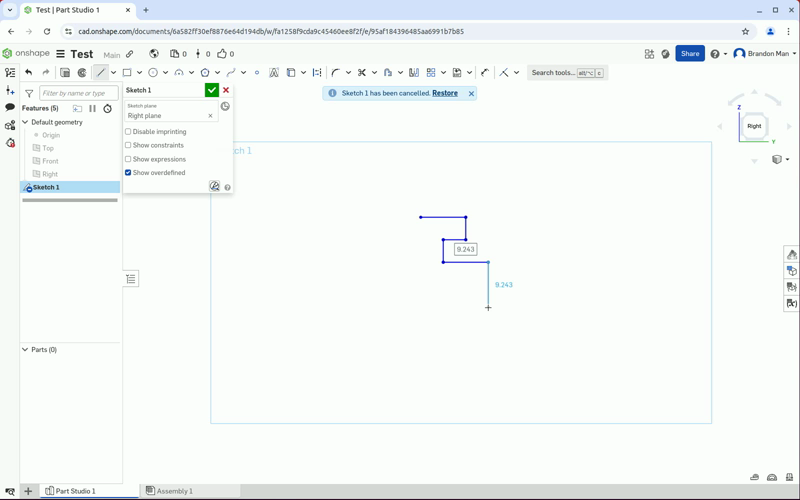
click(488, 307)
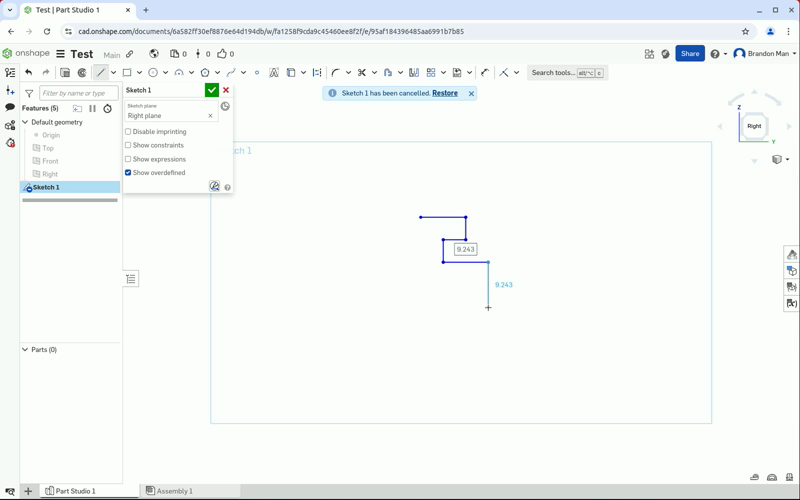
key_up(shift)
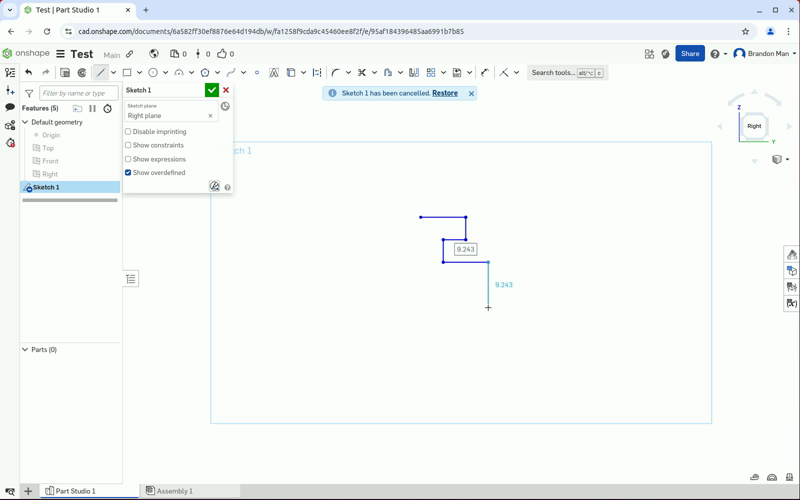
key_down(shift)
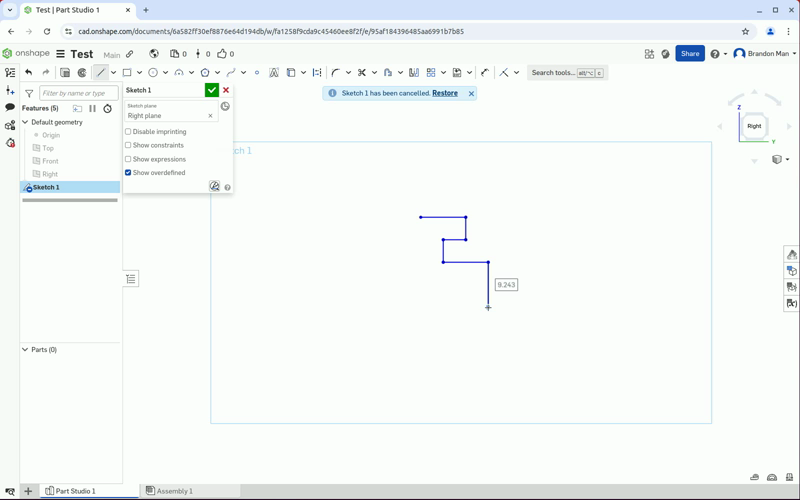
mouse_move(518, 307)
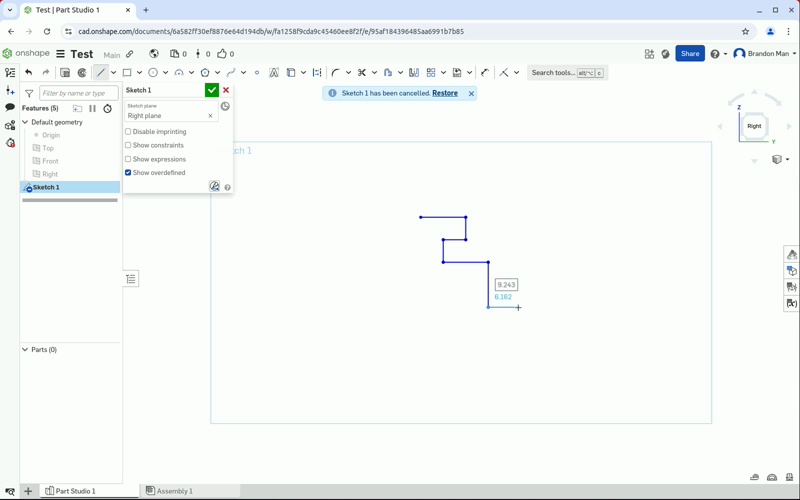
mouse_move(533, 307)
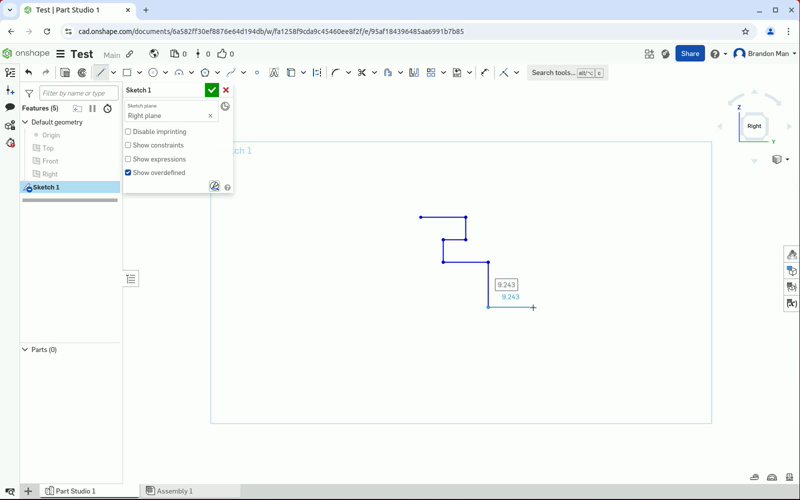
click(533, 307)
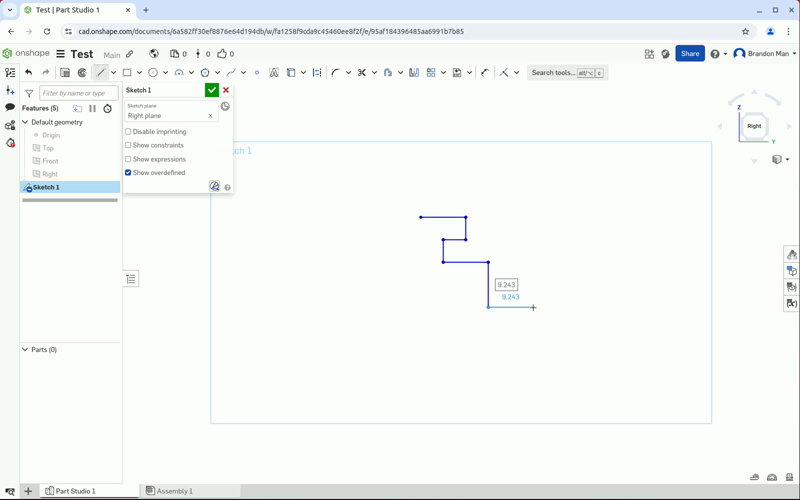
key_up(shift)
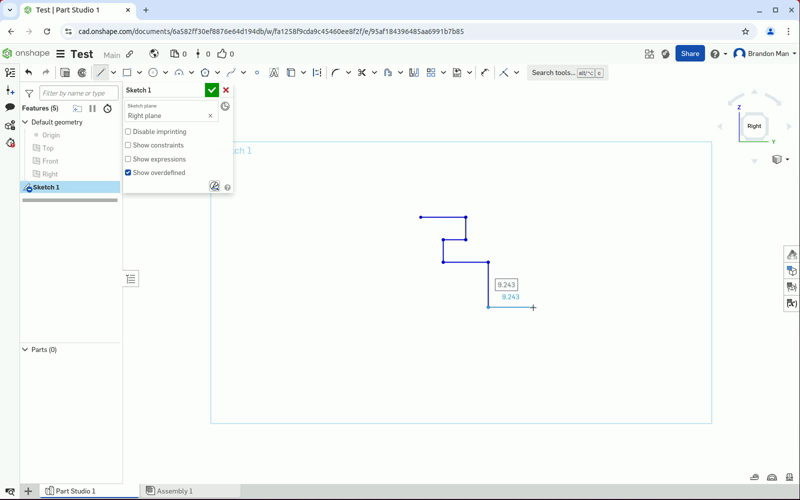
key_down(shift)
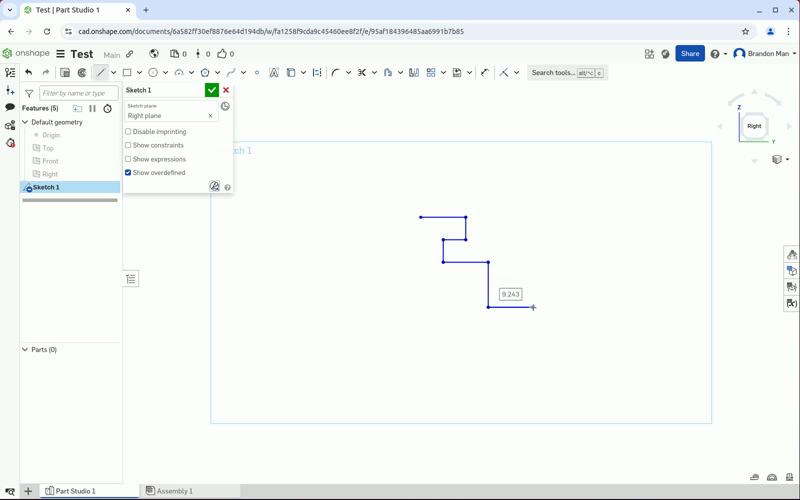
mouse_move(533, 172)
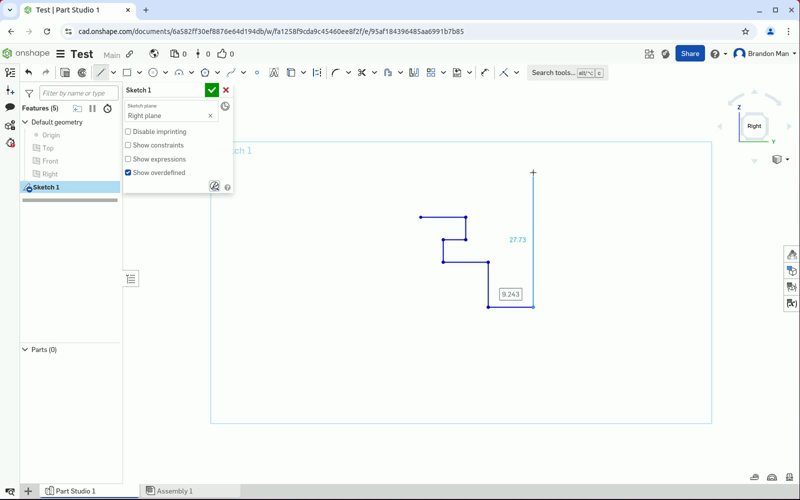
click(533, 172)
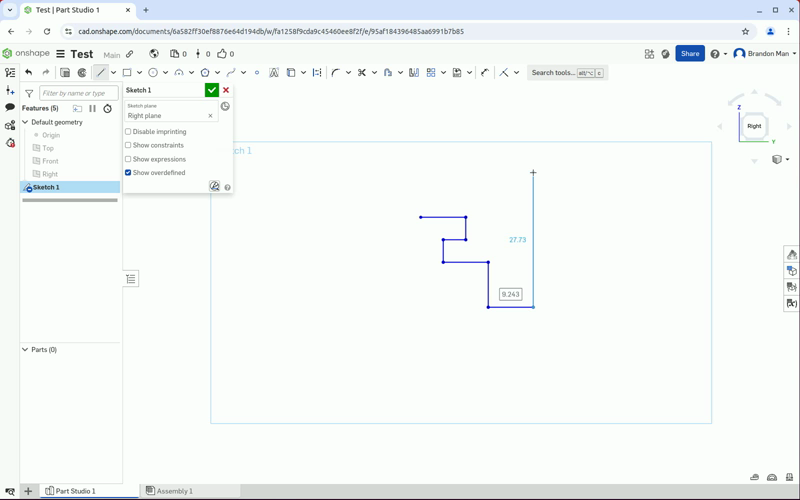
key_up(shift)
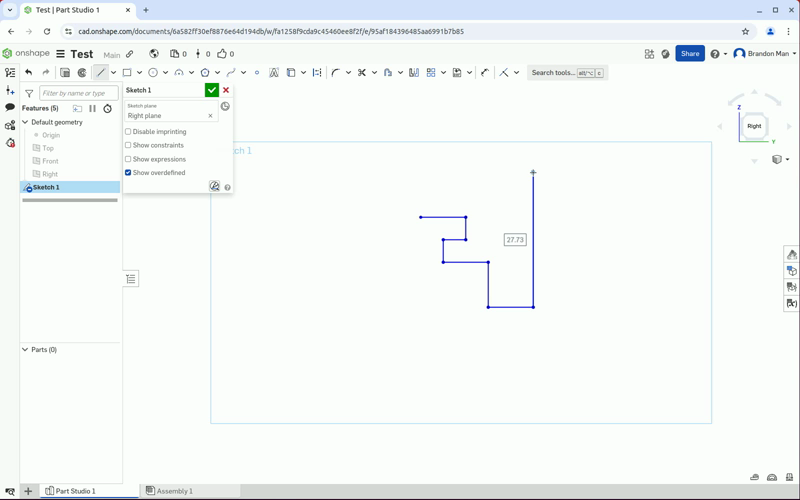
key_down(shift)
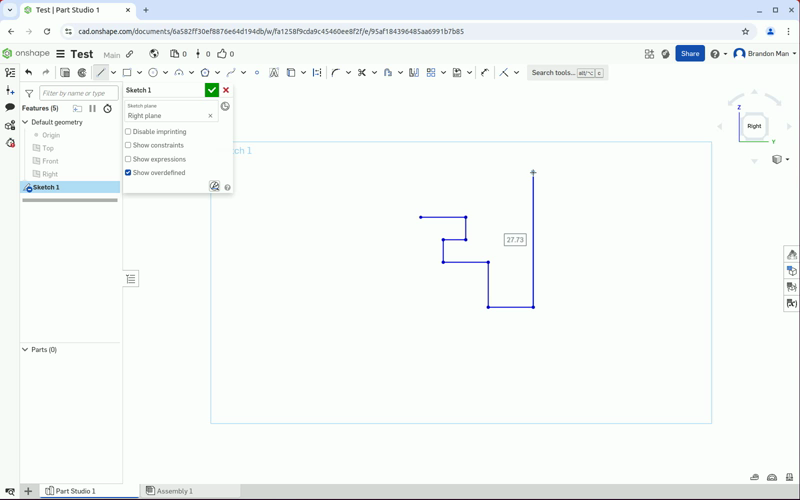
mouse_move(420, 172)
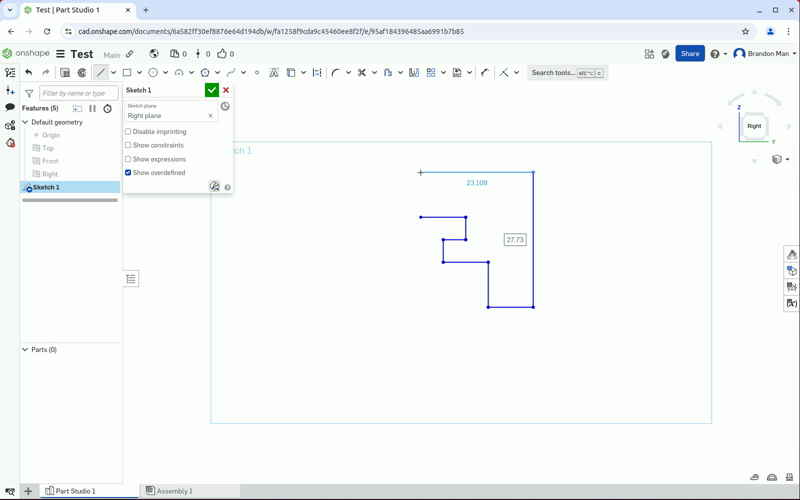
click(420, 172)
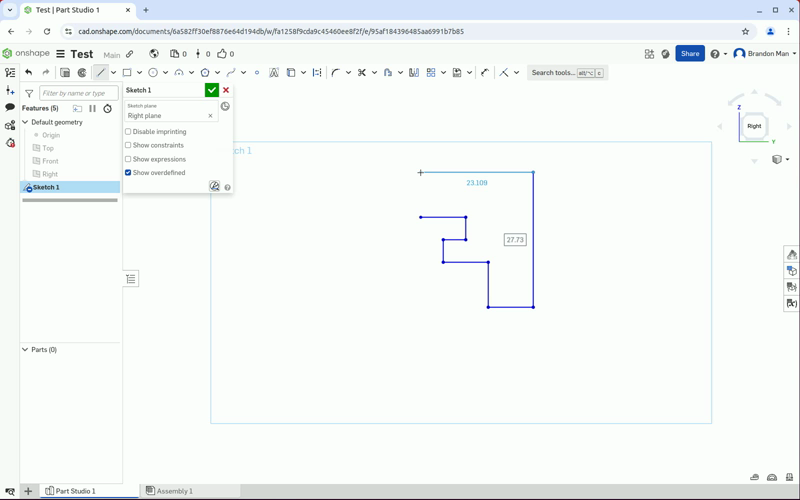
key_up(shift)
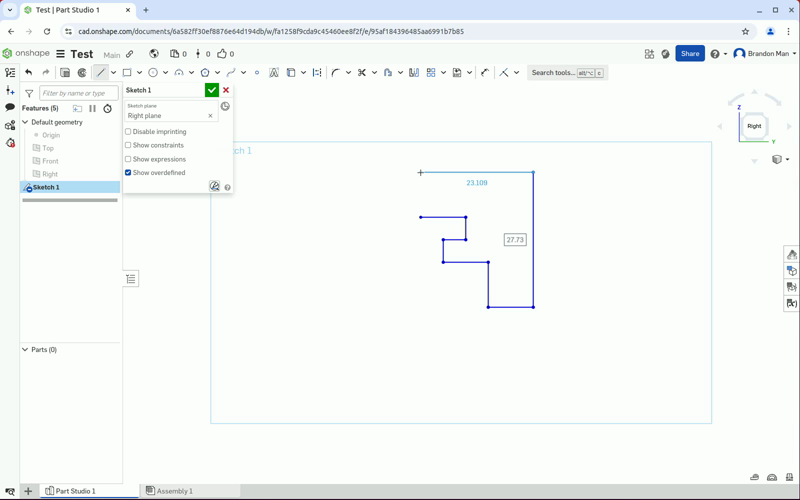
mouse_move(450, 172)
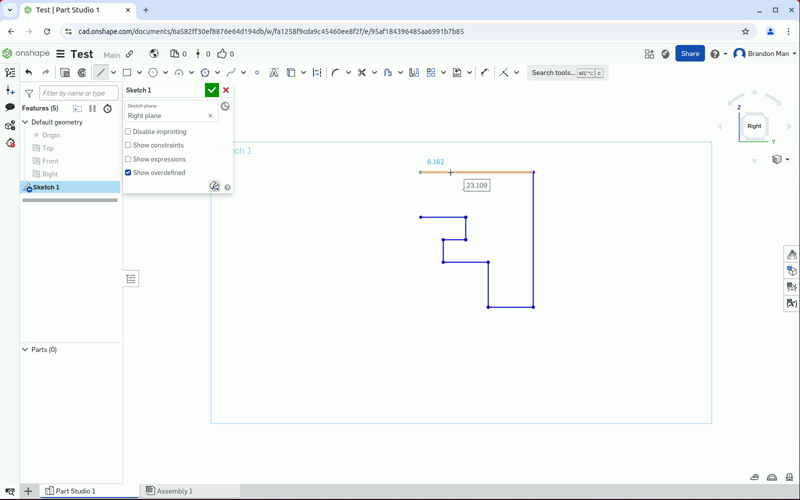
key_down(shift)
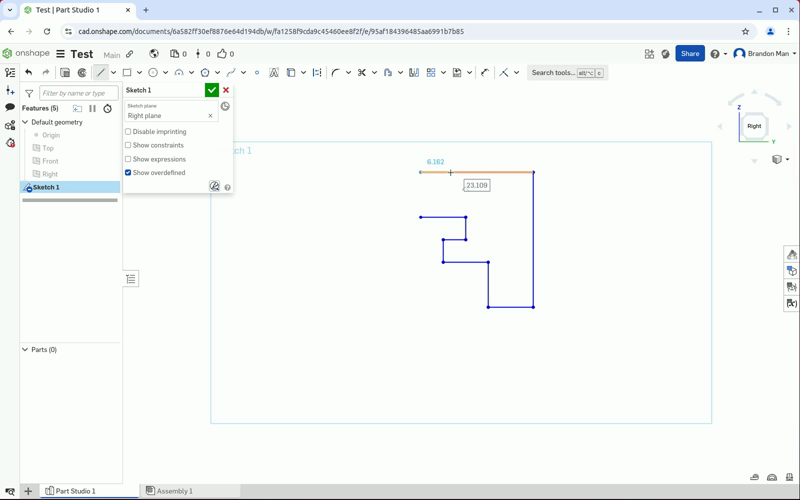
mouse_move(420, 217)
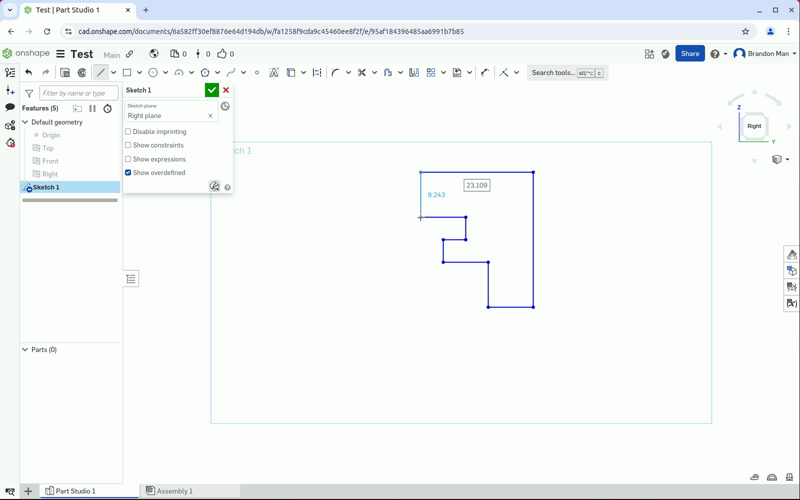
key_up(shift)
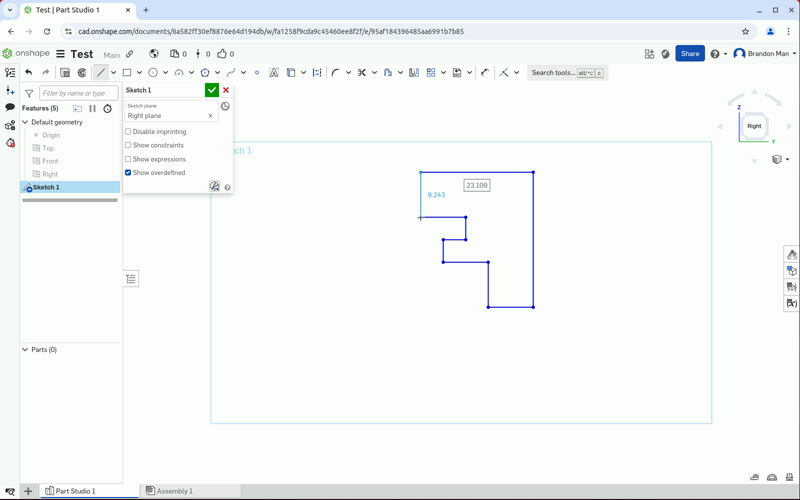
click(420, 217)
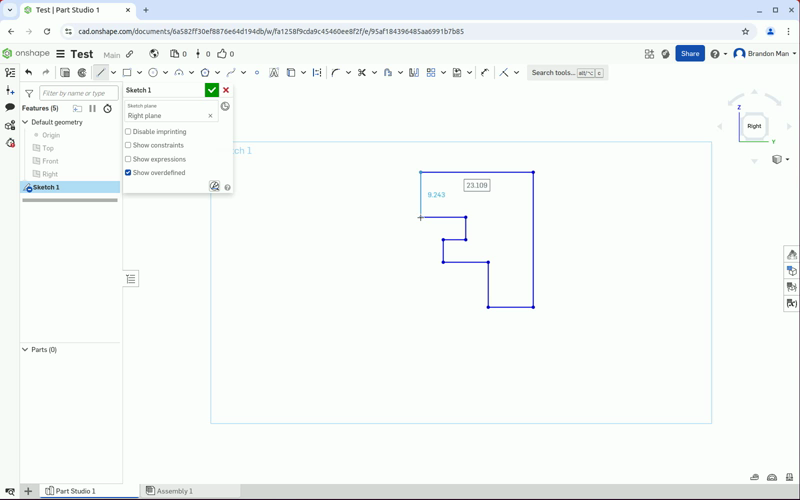
key(esc)
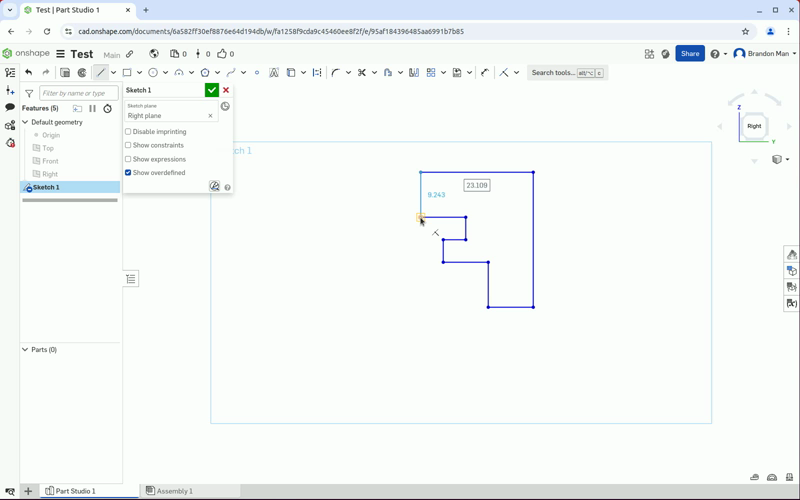
mouse_move(504, 265)
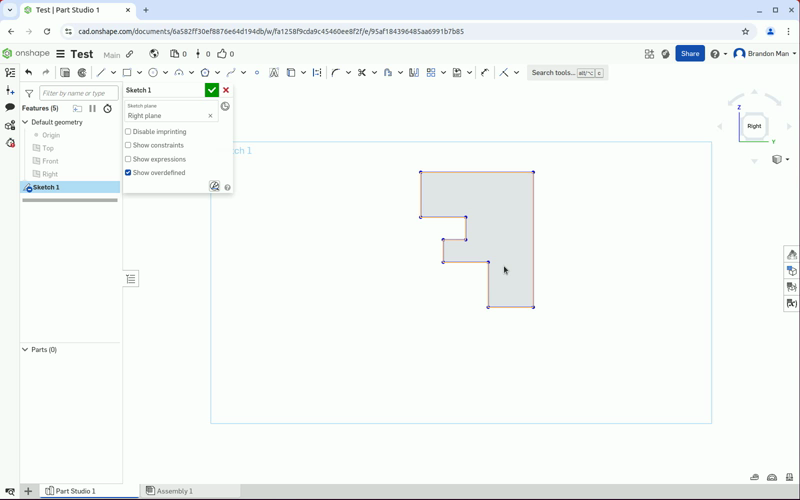
click(504, 265)
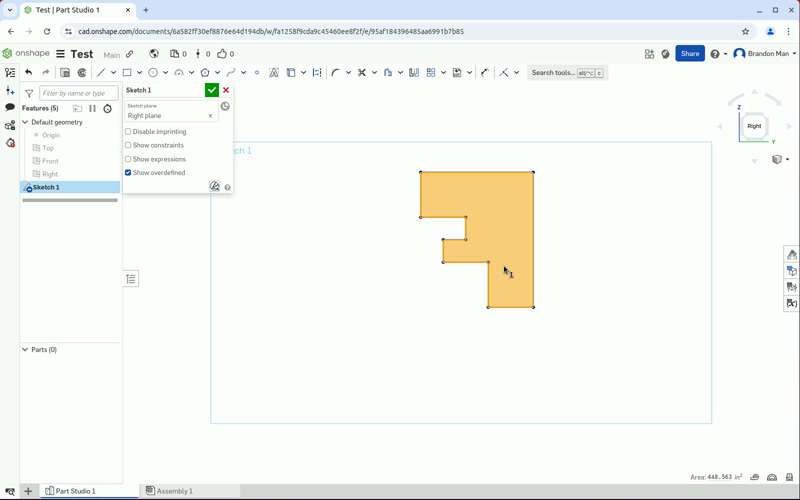
mouse_move(73, 352)
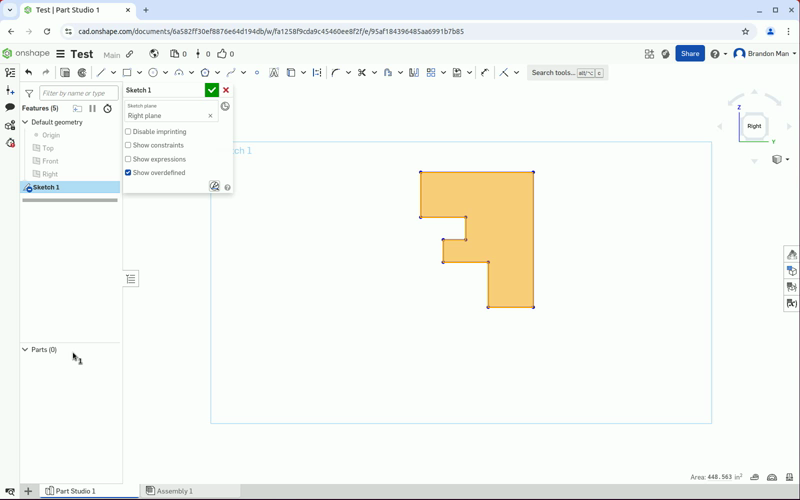
key(shift+y)
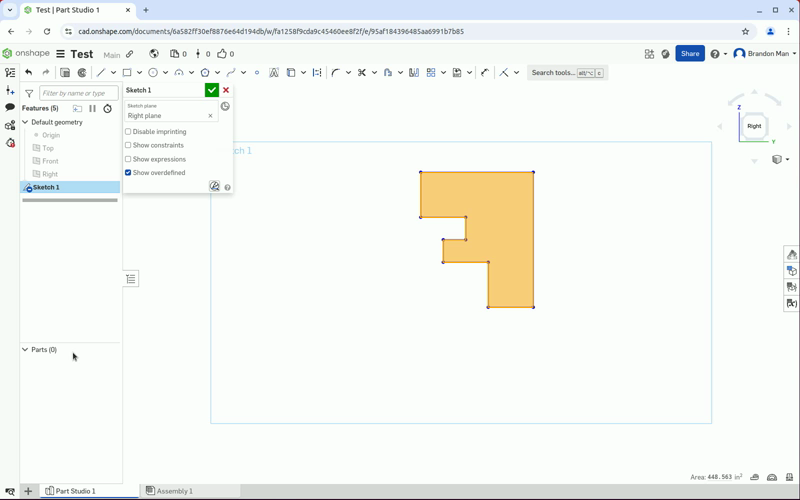
key(shift+e)
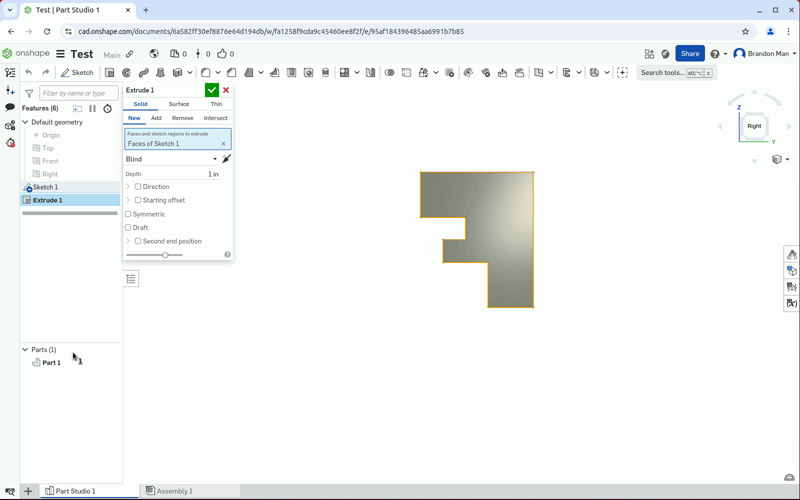
mouse_move(143, 106)
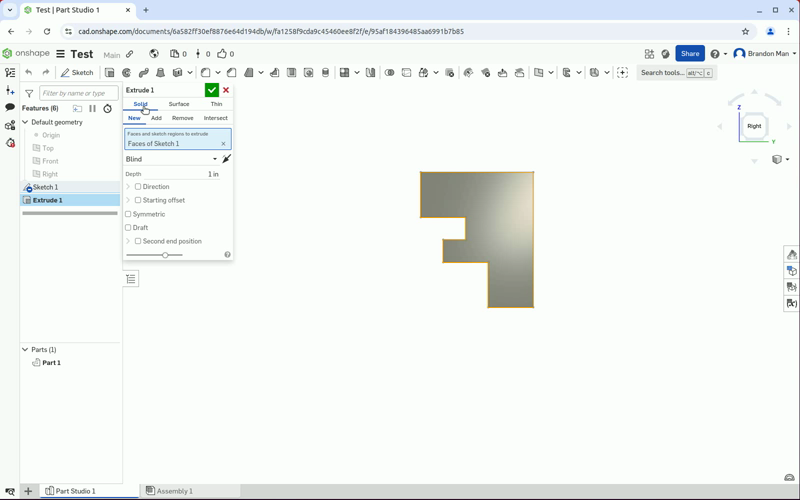
click(143, 106)
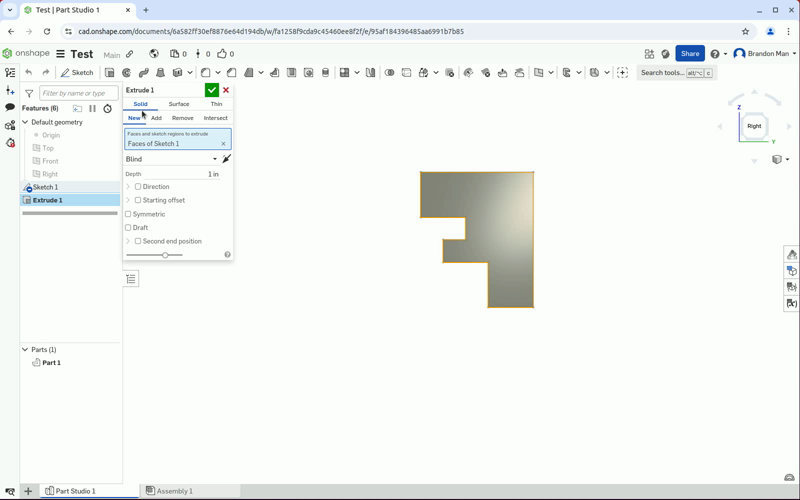
mouse_move(137, 120)
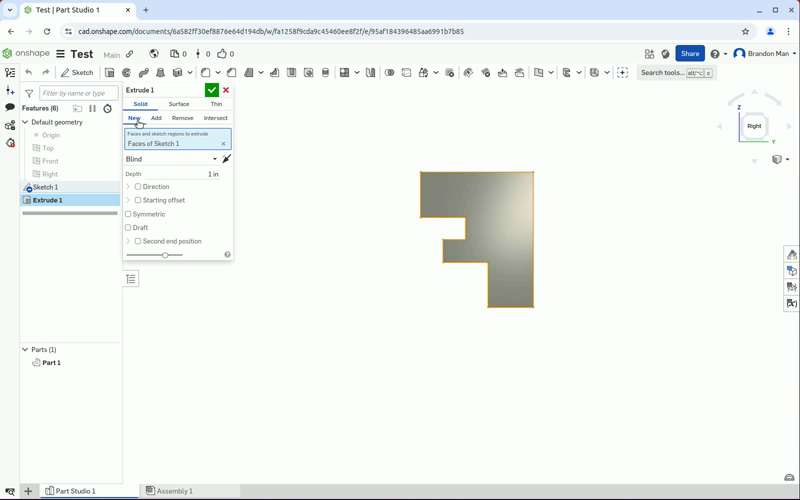
click(137, 120)
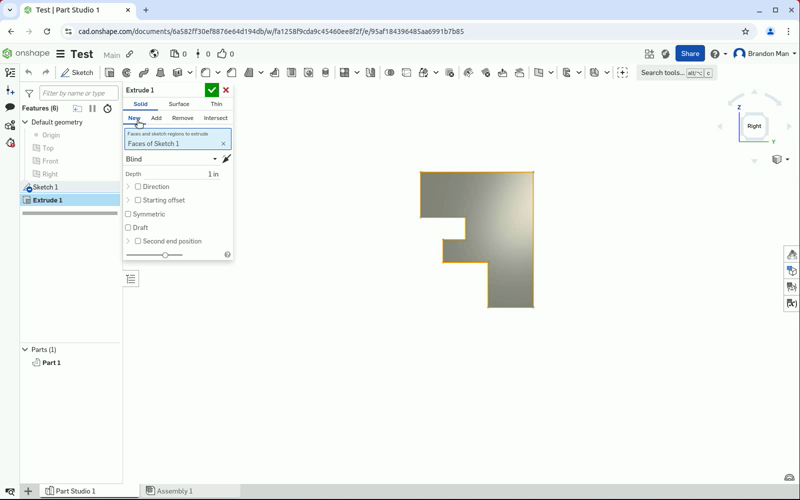
key(tab, 4)
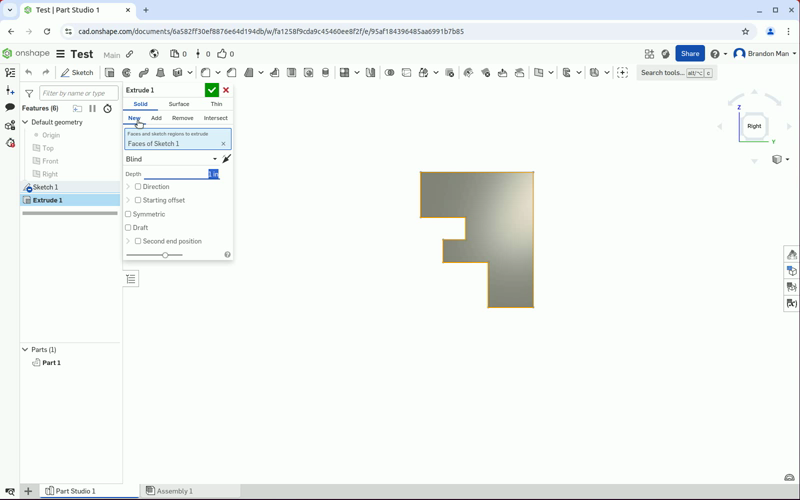
text(23.108)
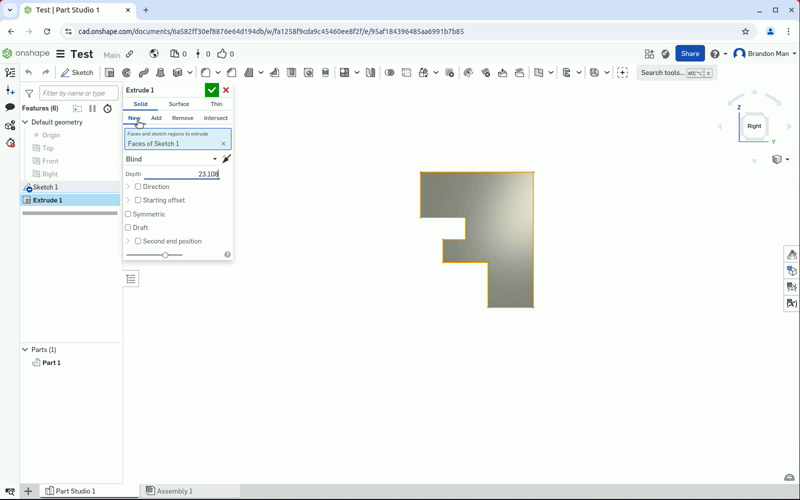
key(enter)
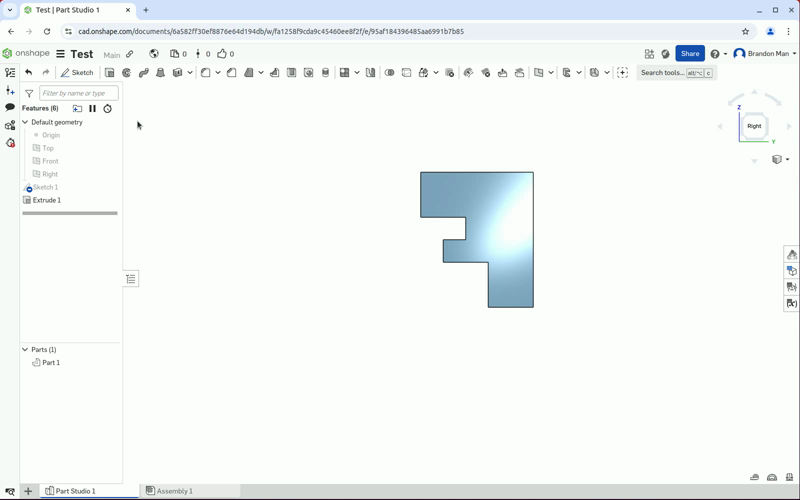
key(shift+h)
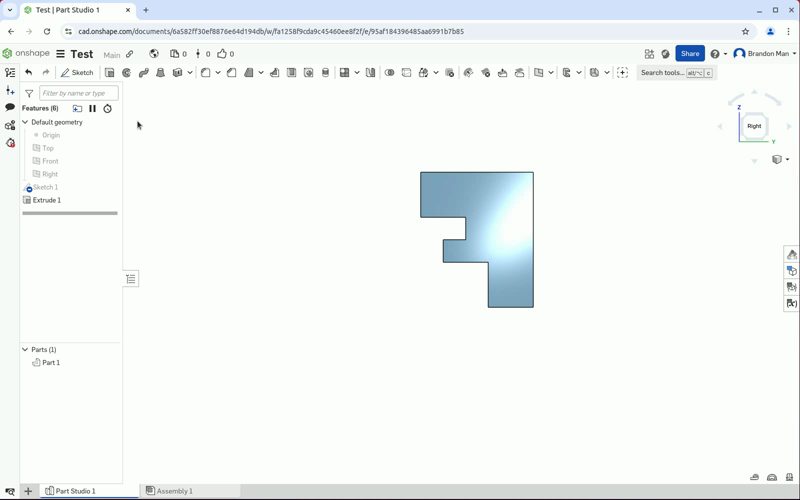
key(shift+h)
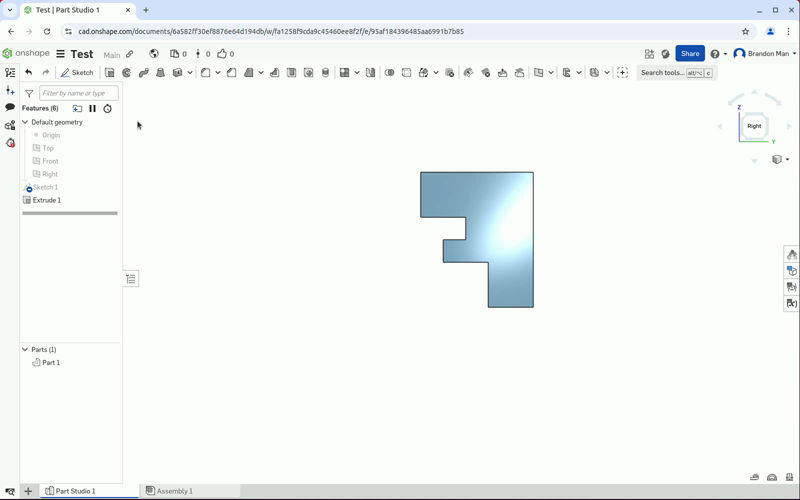
mouse_move(73, 189)
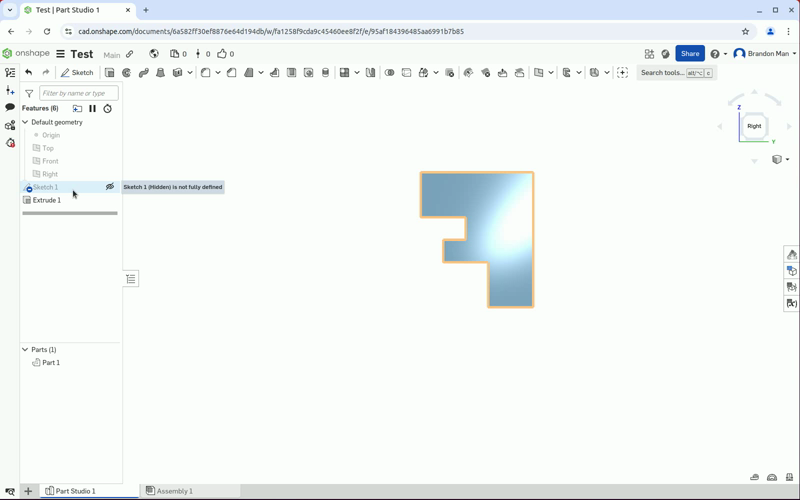
click(73, 189)
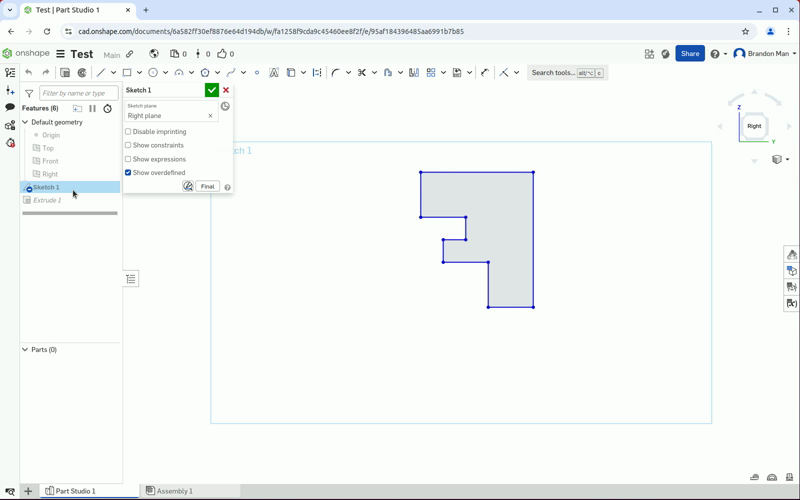
mouse_move(229, 92)
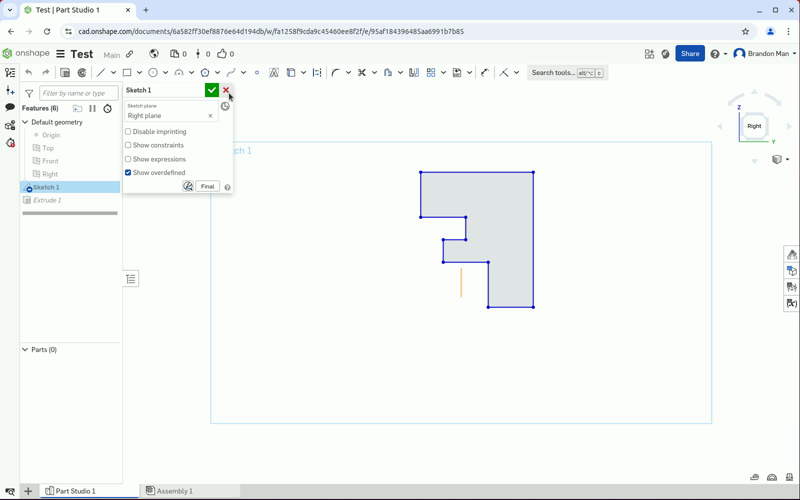
click(229, 92)
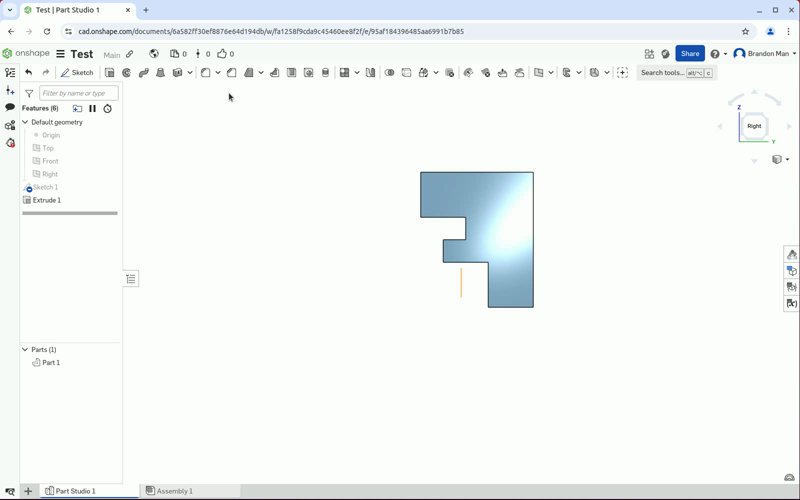
mouse_move(541, 75)
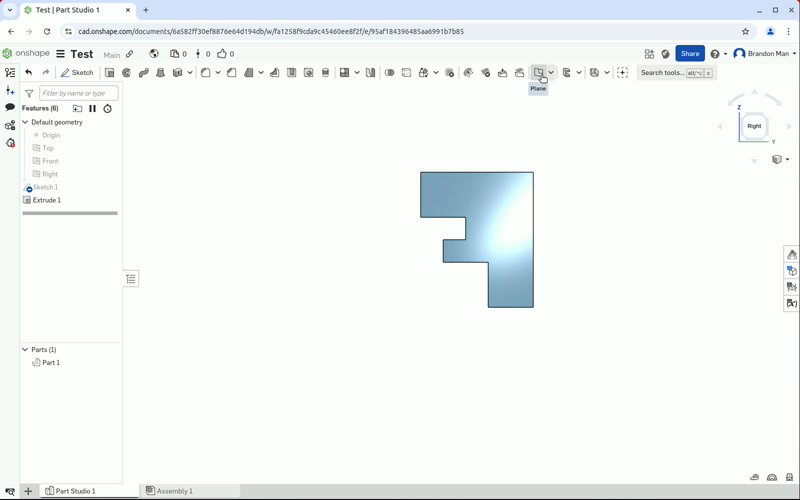
click(541, 75)
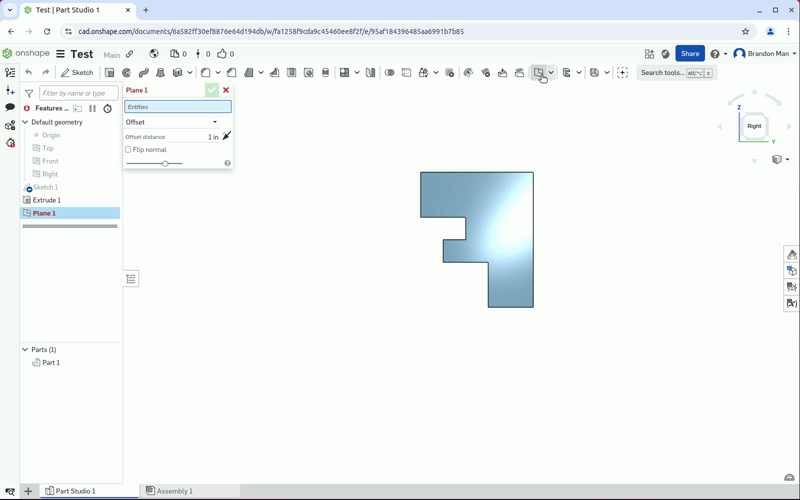
mouse_move(73, 176)
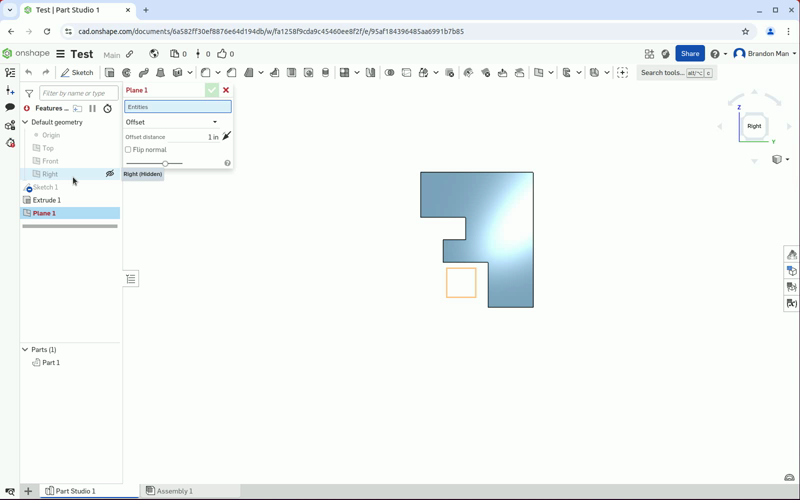
click(73, 176)
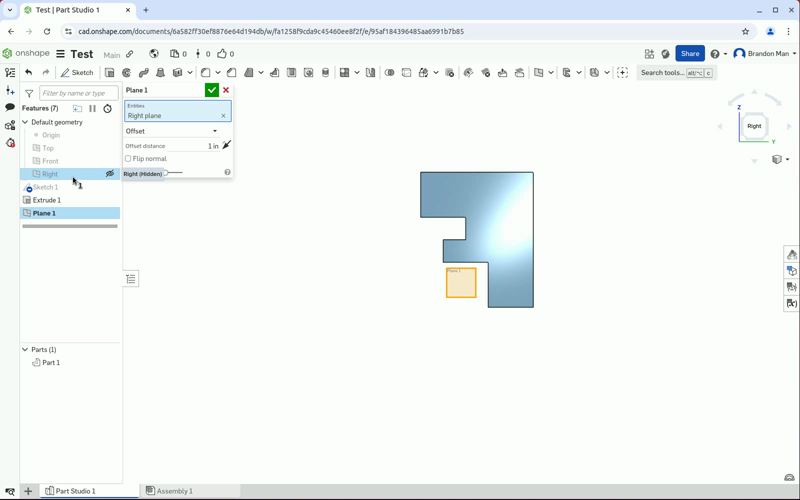
key(tab, 2)
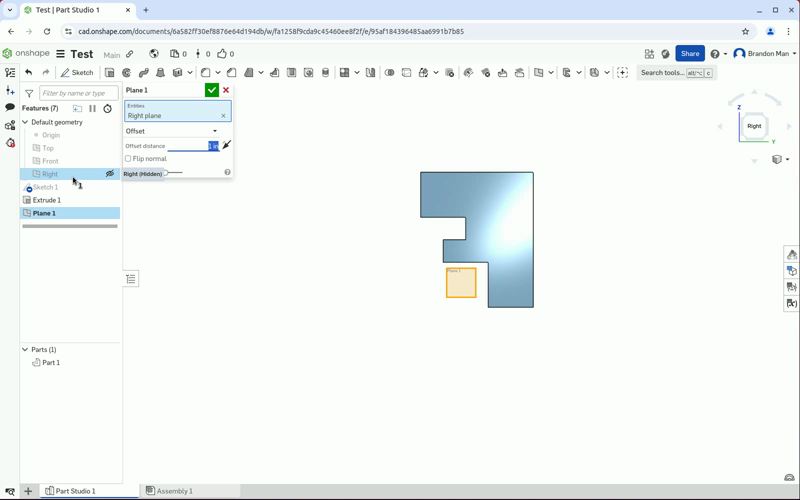
text(23.108)
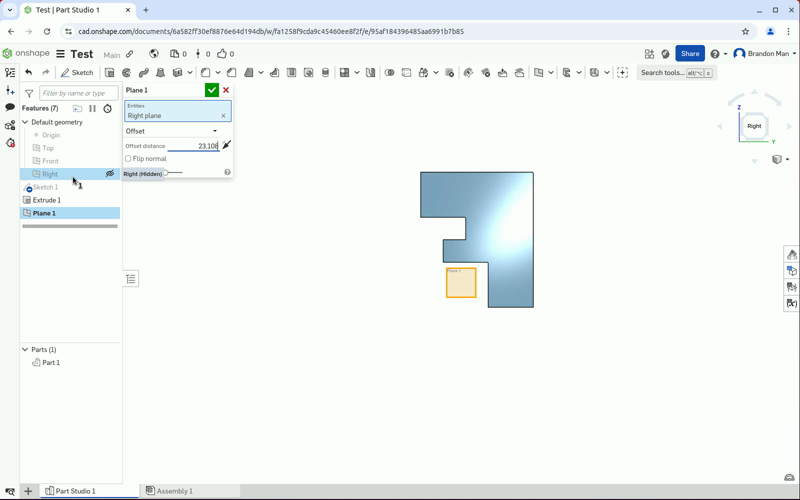
key(enter, 2)
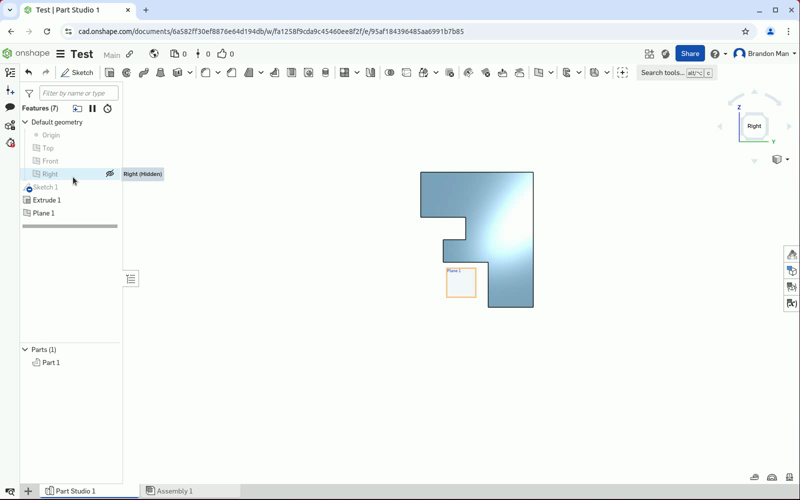
key(shift+s)
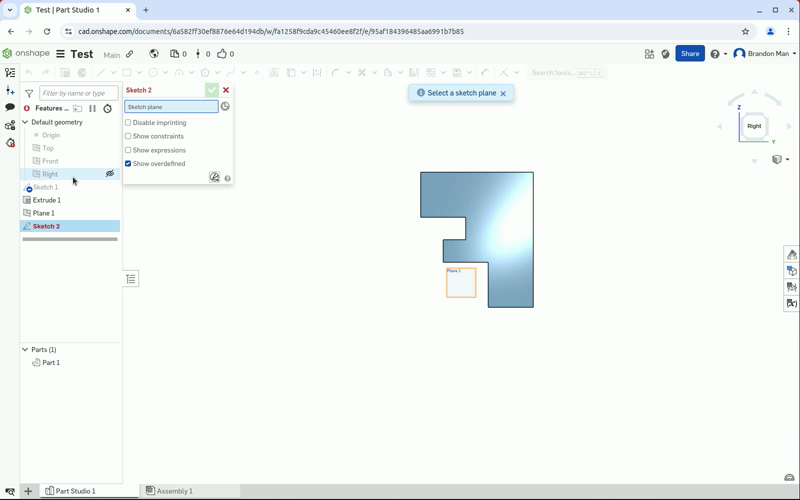
mouse_move(73, 215)
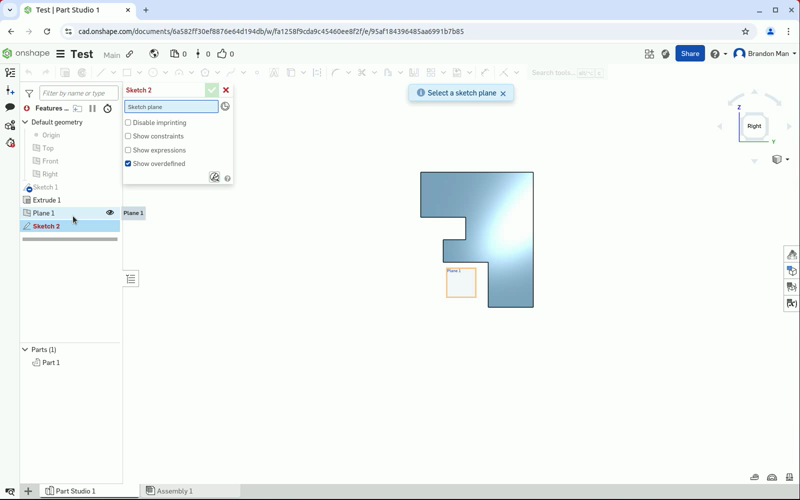
click(73, 215)
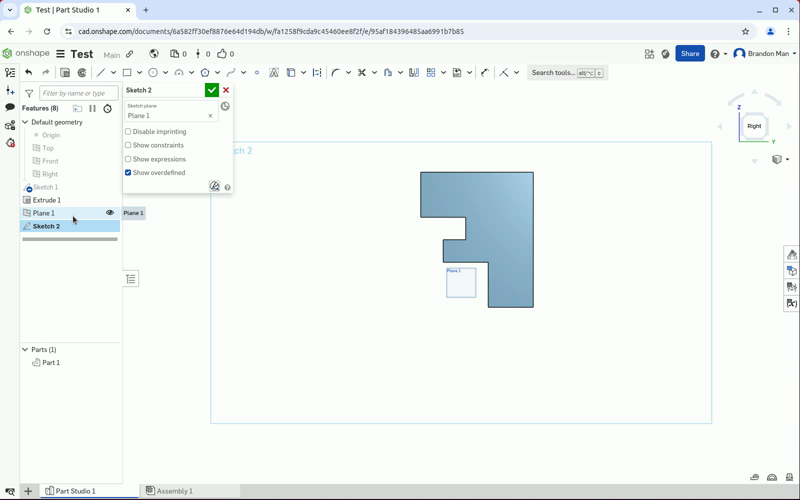
mouse_move(73, 352)
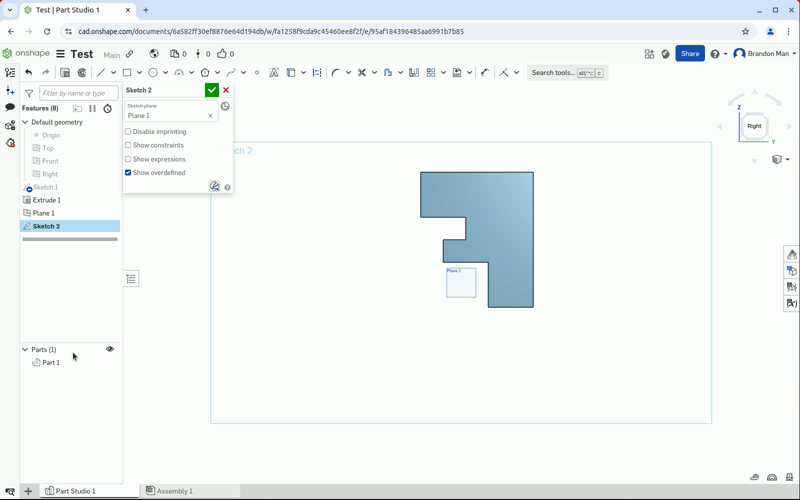
key(y)
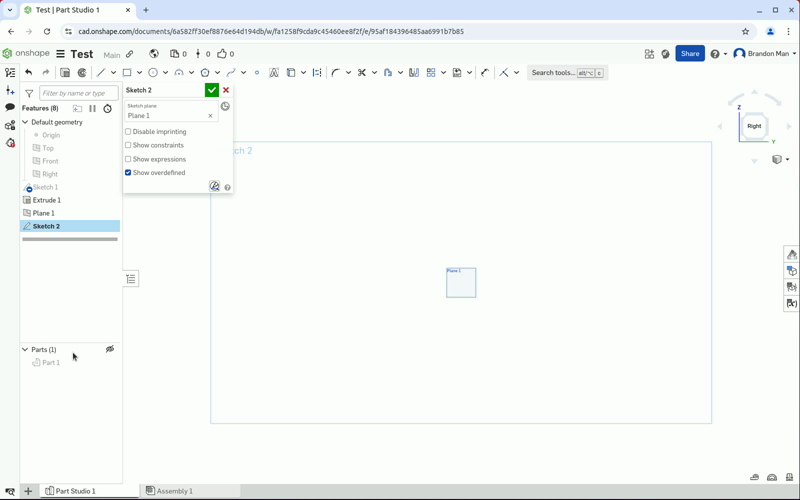
key(l)
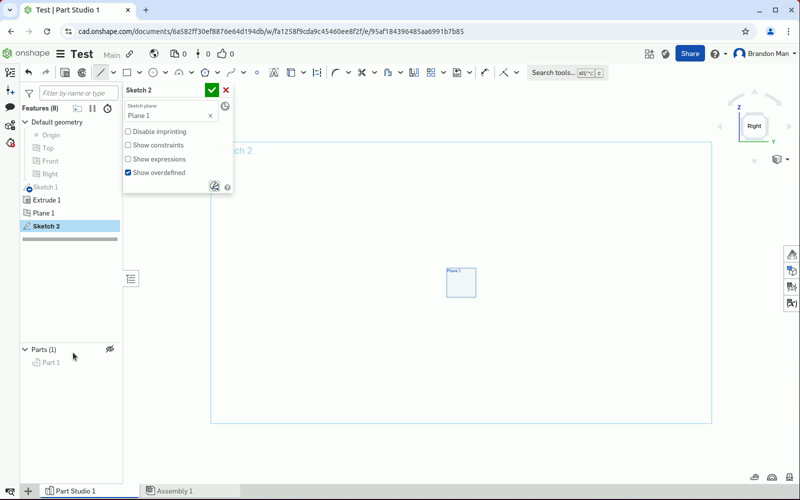
key_down(shift)
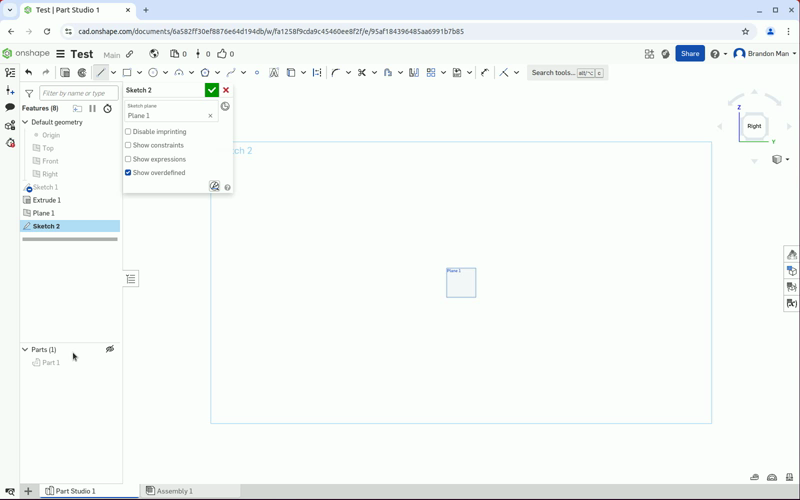
mouse_move(420, 217)
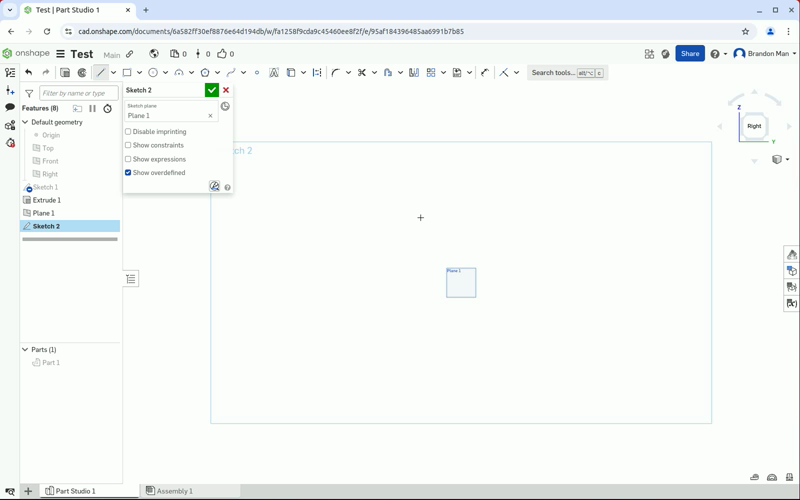
click(420, 217)
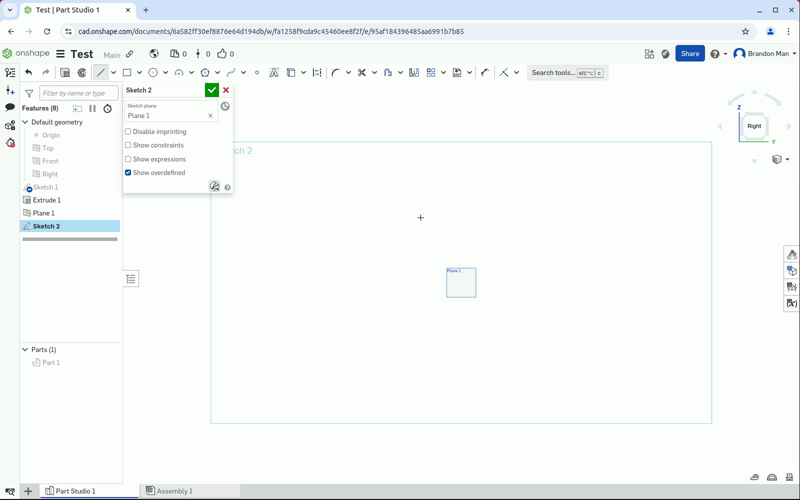
key_up(shift)
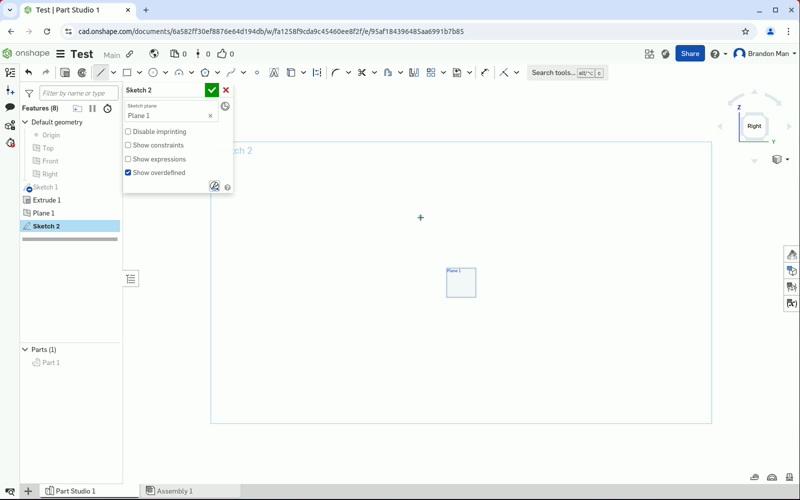
key_down(shift)
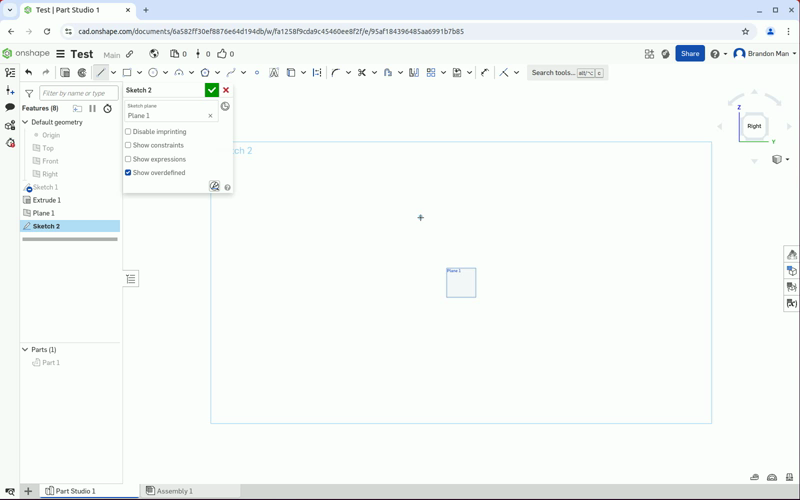
mouse_move(450, 217)
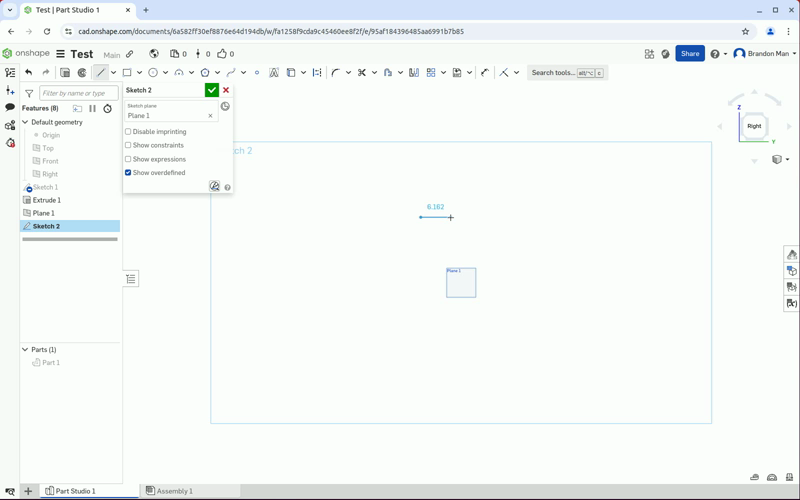
mouse_move(466, 217)
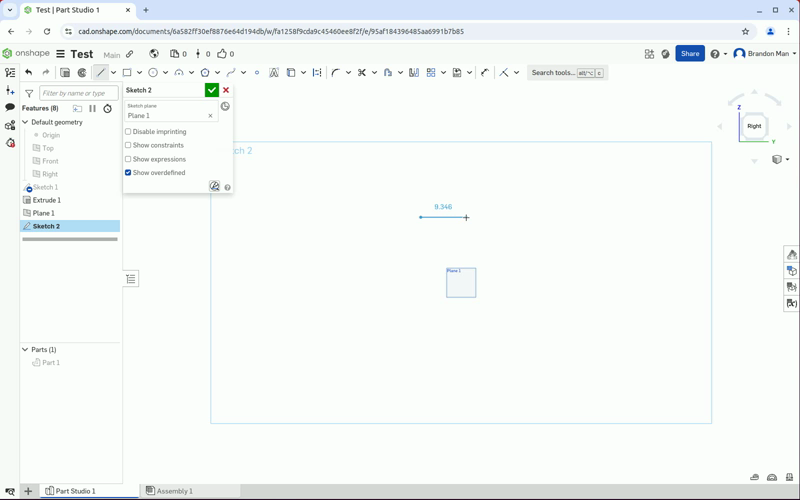
click(466, 217)
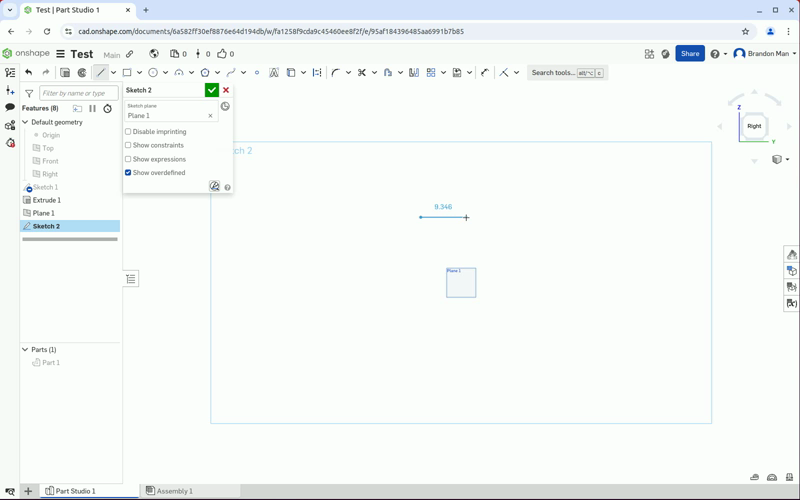
key_up(shift)
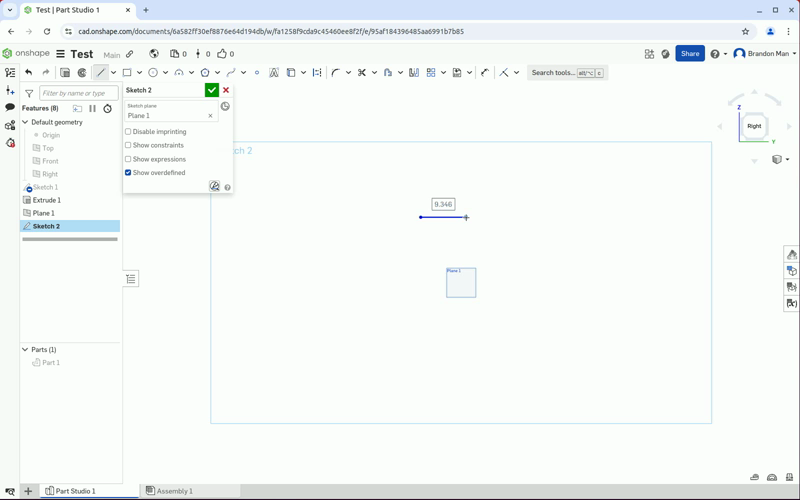
key_down(shift)
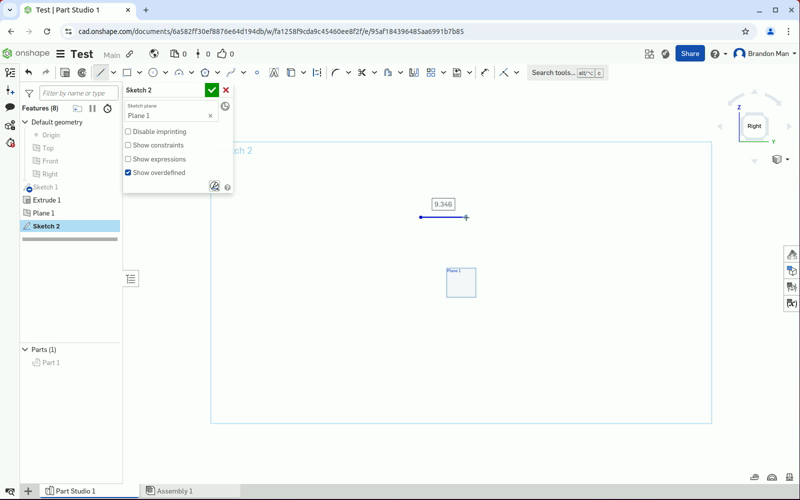
mouse_move(496, 217)
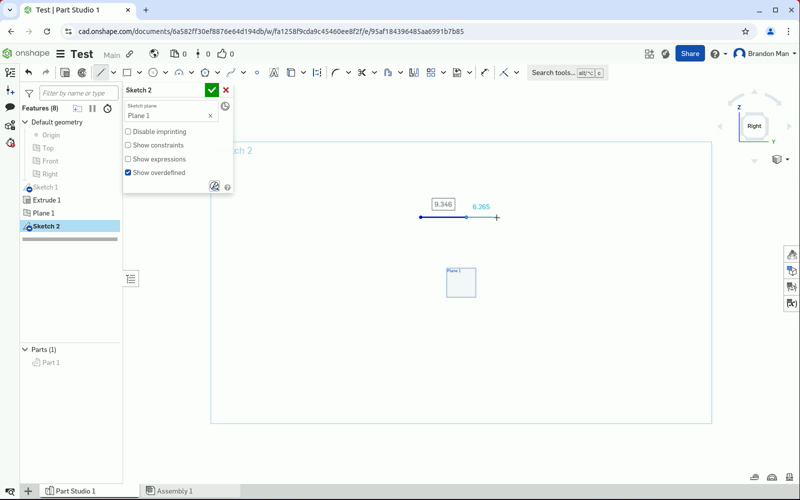
mouse_move(466, 240)
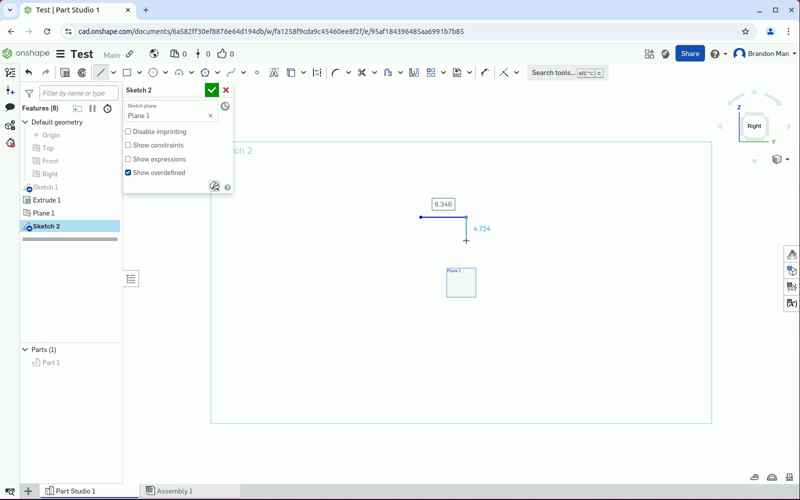
click(466, 240)
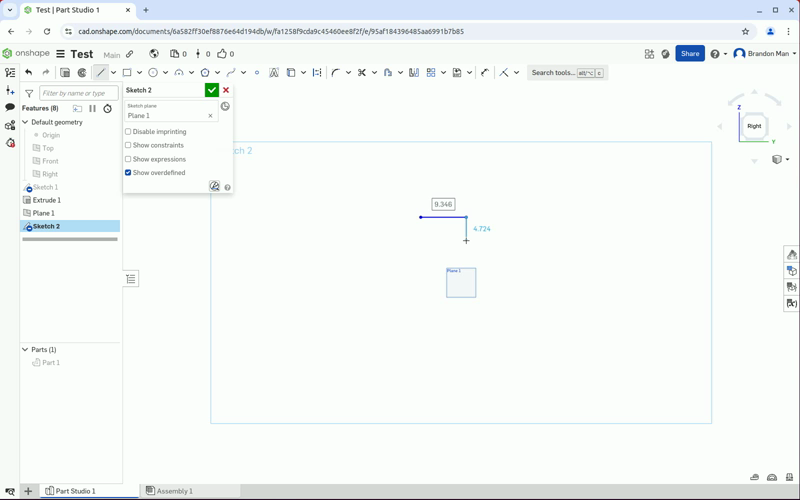
key_up(shift)
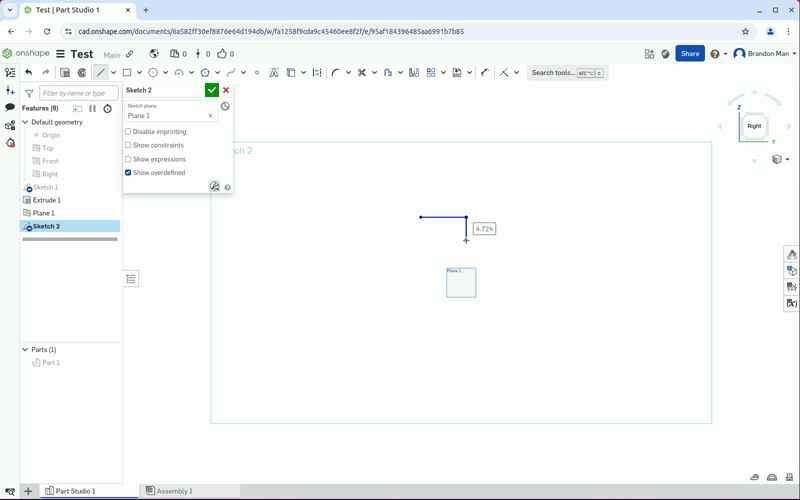
key_down(shift)
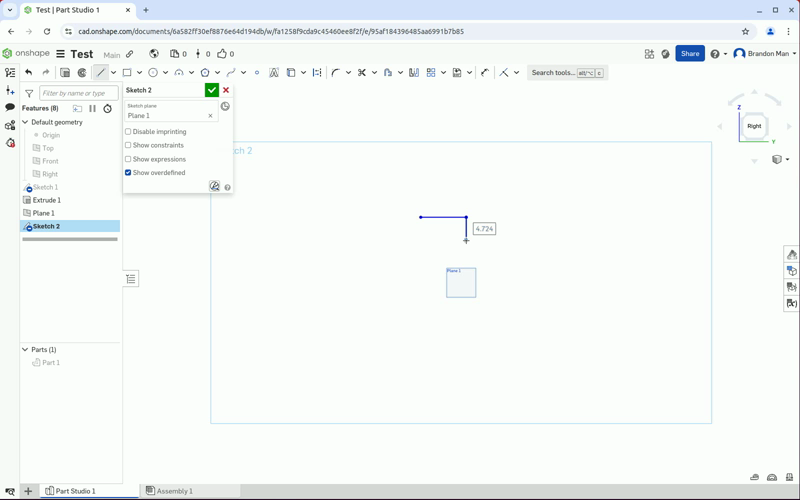
mouse_move(496, 240)
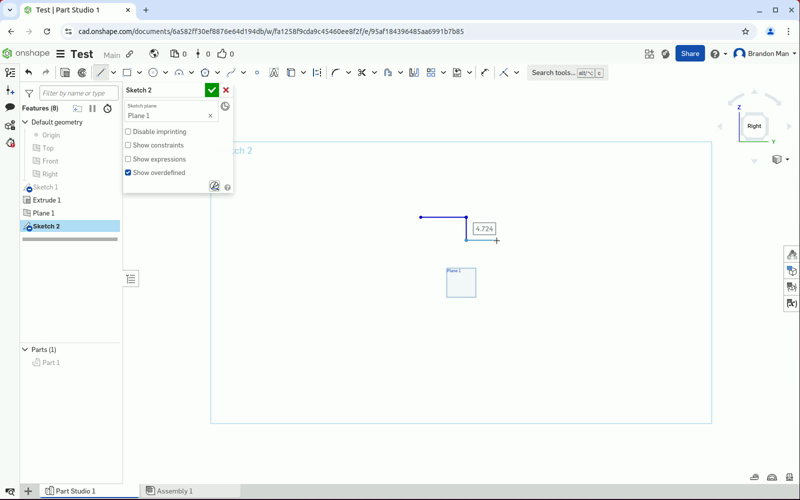
mouse_move(443, 240)
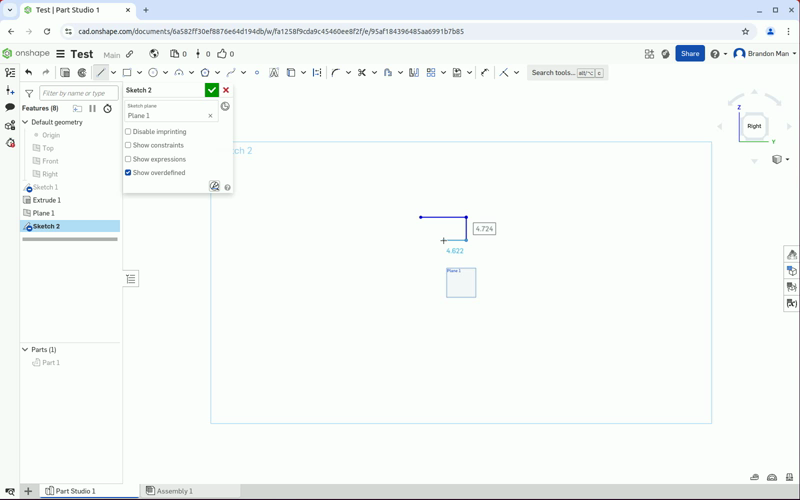
click(443, 240)
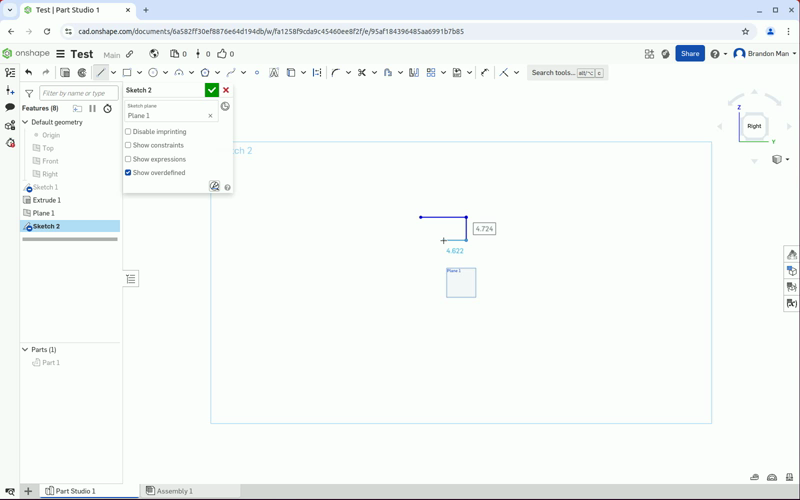
key_up(shift)
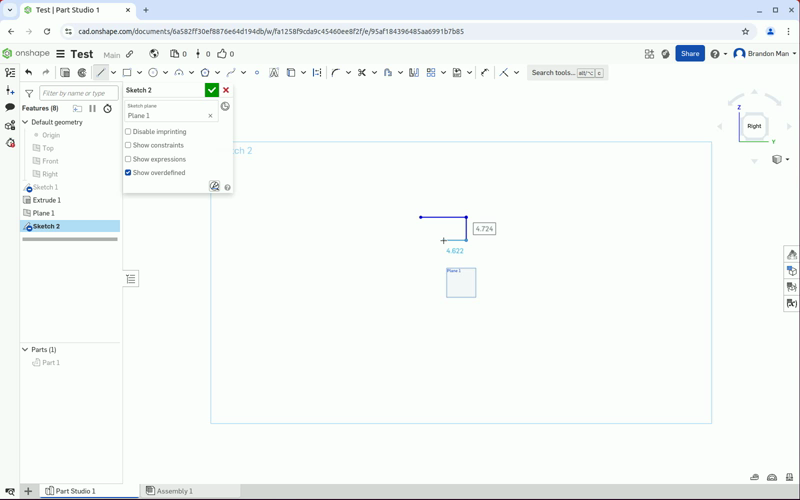
key_down(shift)
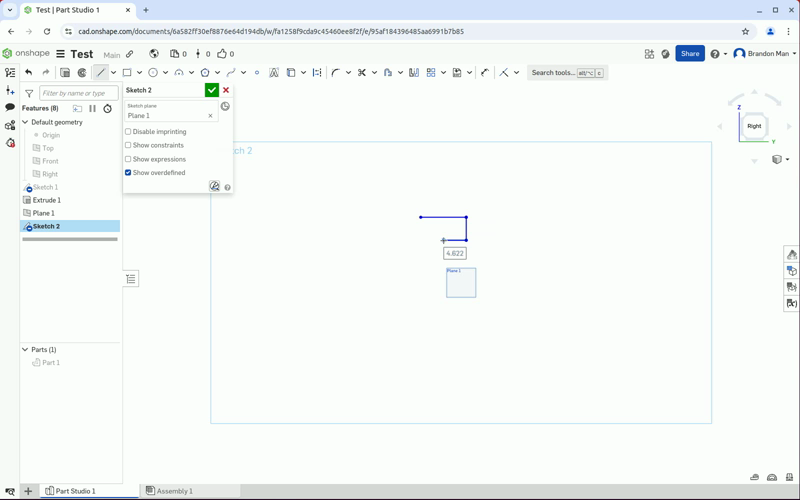
mouse_move(473, 240)
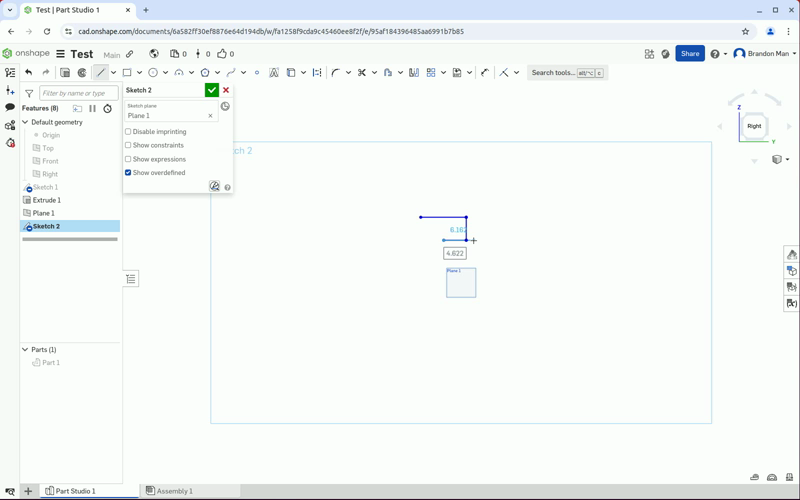
mouse_move(443, 262)
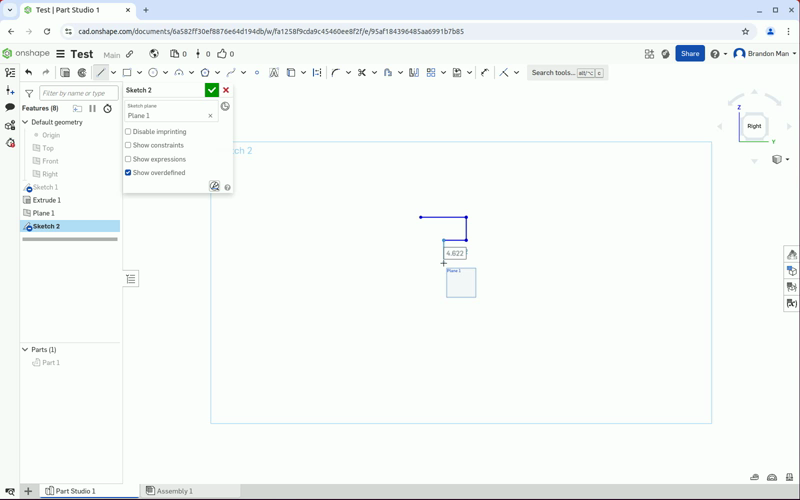
click(443, 262)
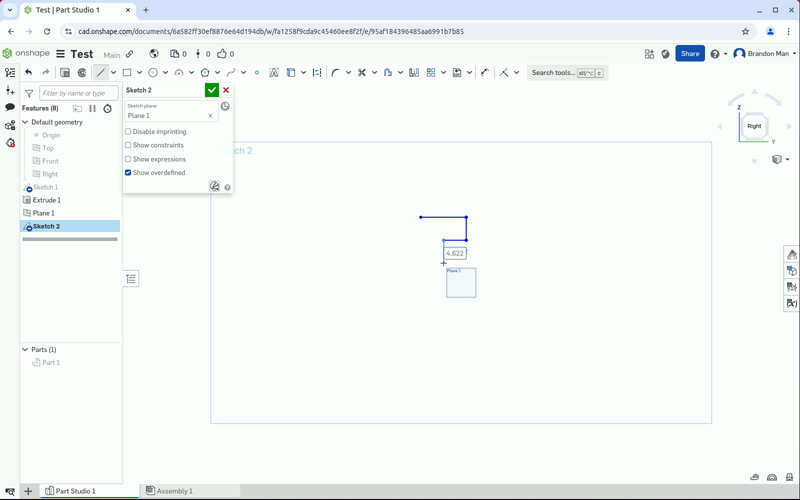
key_up(shift)
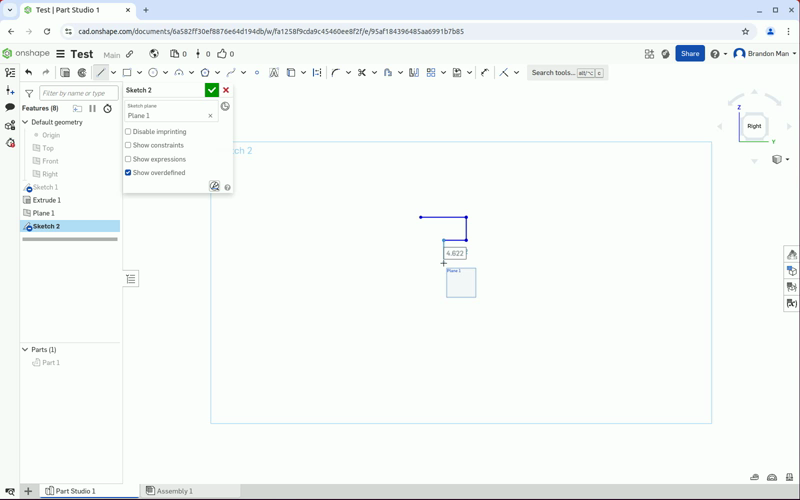
key_down(shift)
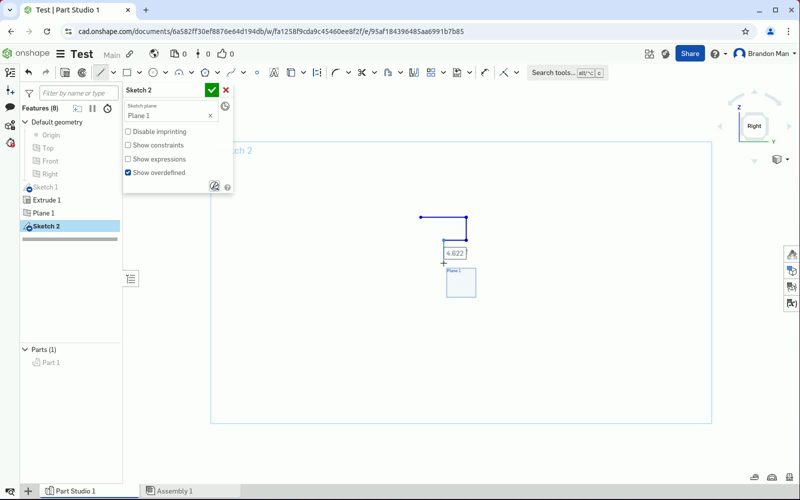
mouse_move(473, 262)
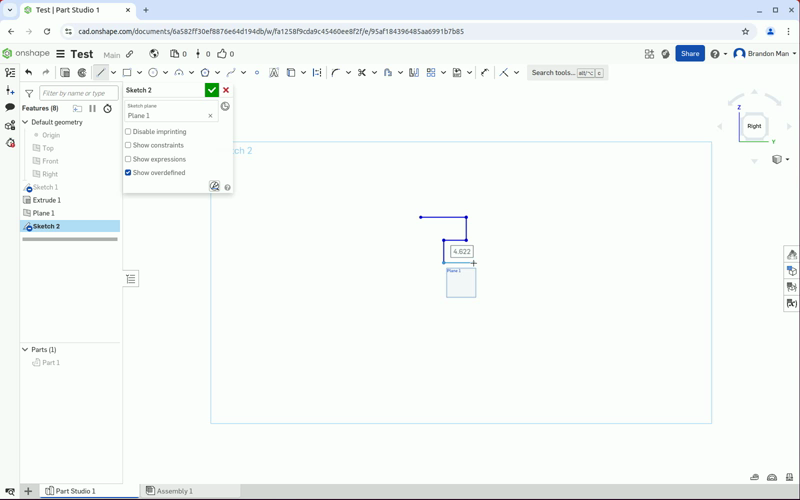
mouse_move(488, 262)
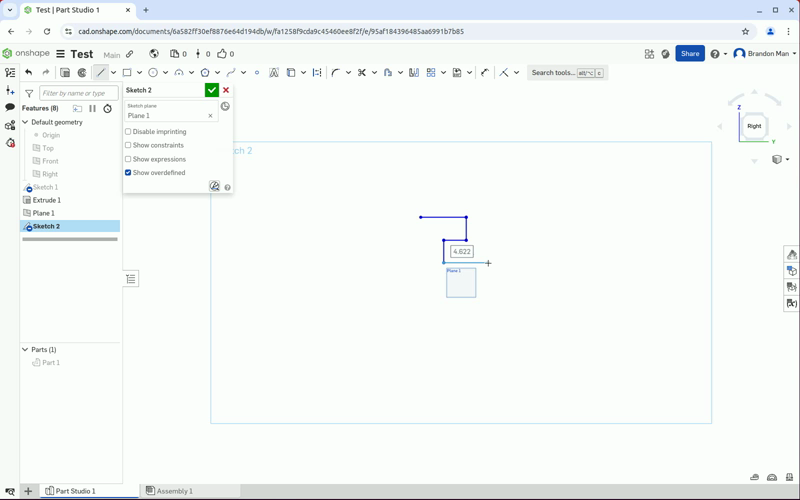
click(488, 262)
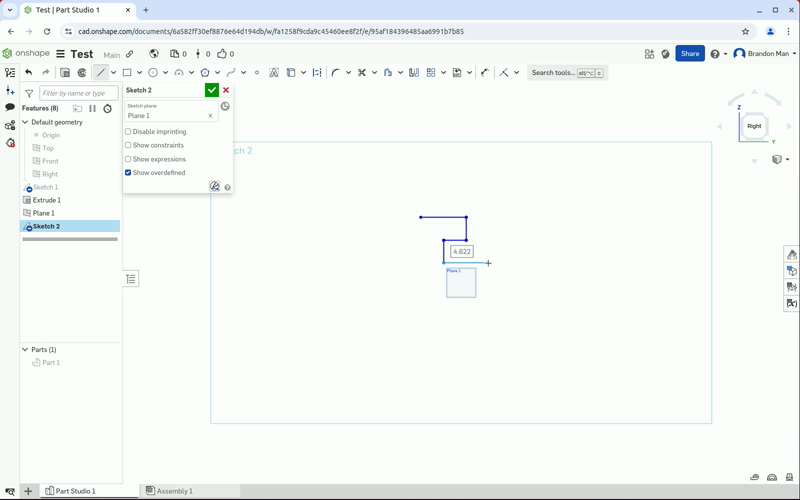
key_up(shift)
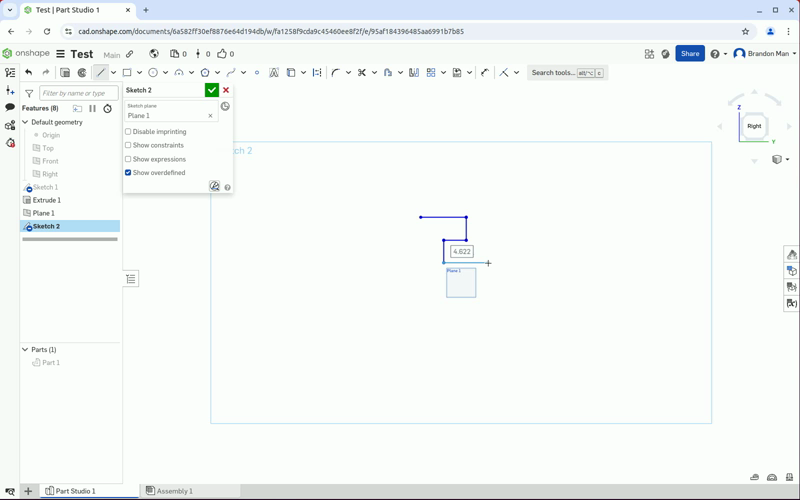
key_down(shift)
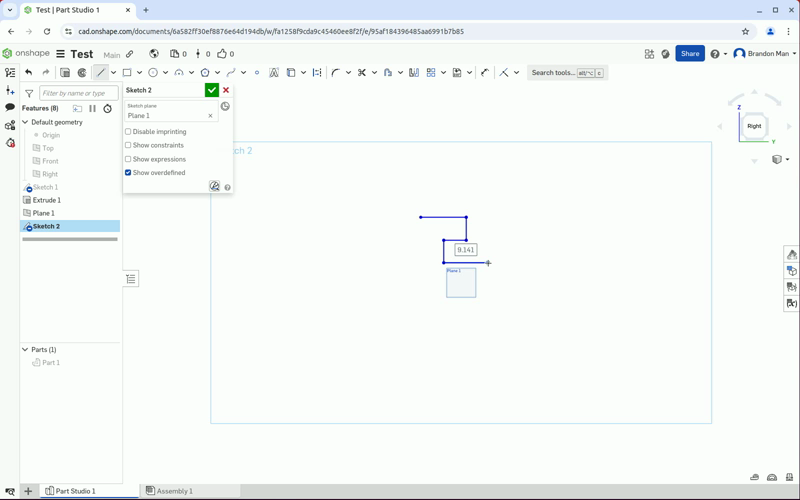
mouse_move(518, 262)
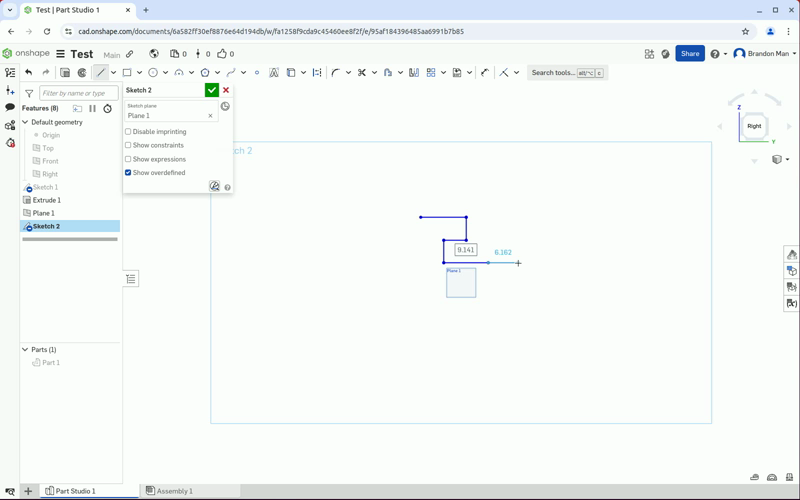
mouse_move(488, 307)
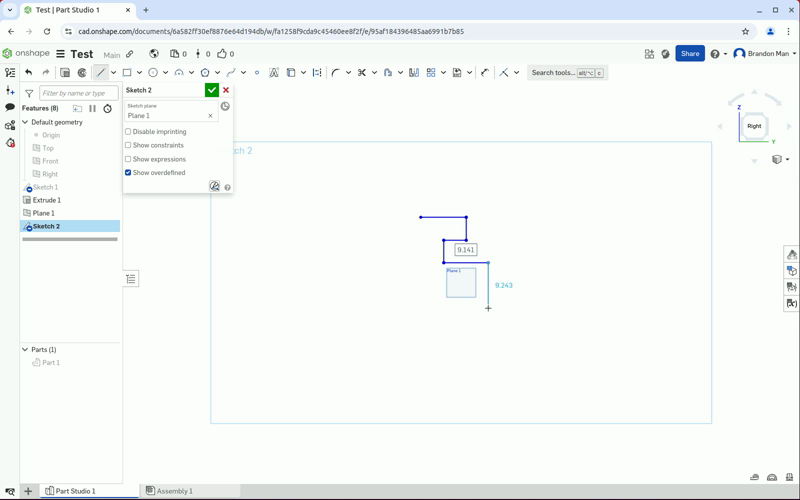
click(488, 307)
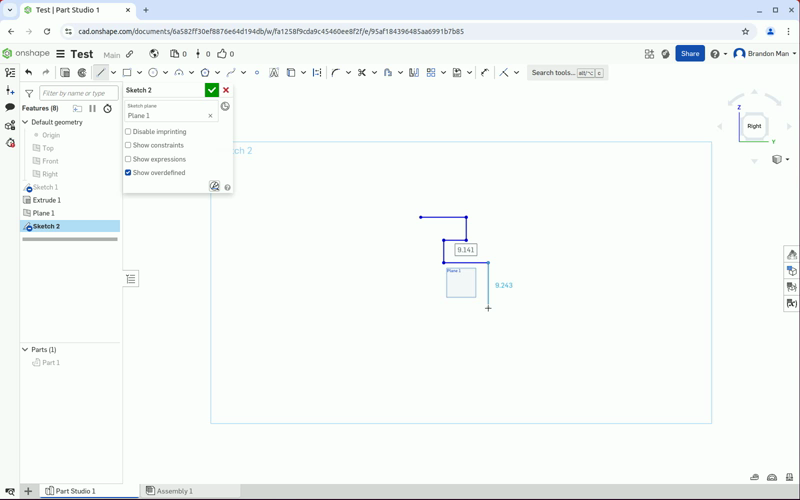
key_up(shift)
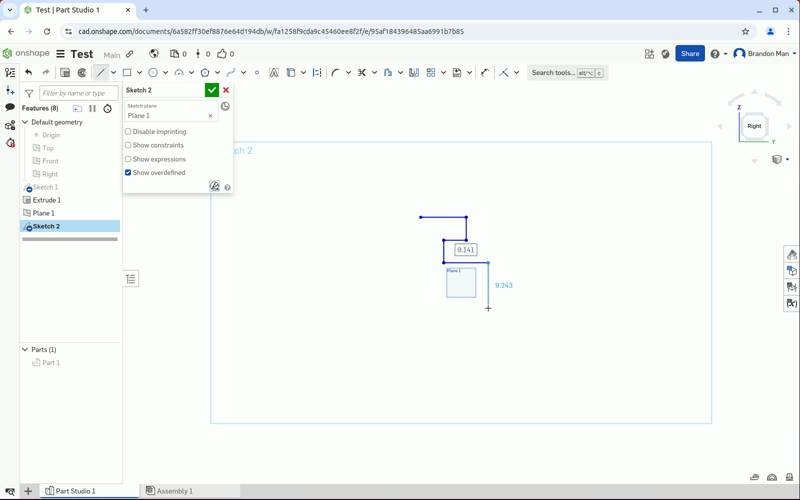
key_down(shift)
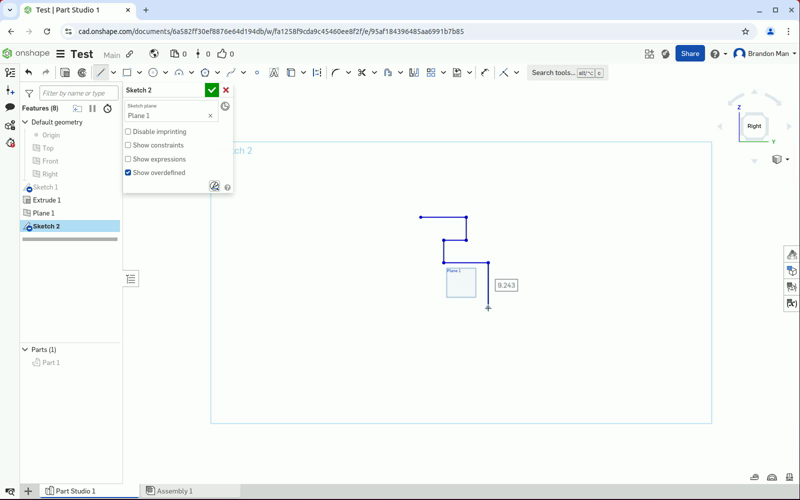
mouse_move(518, 307)
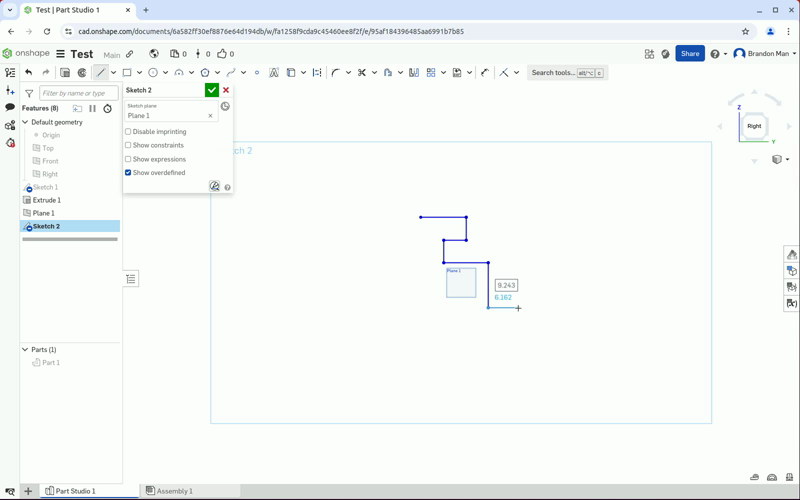
mouse_move(511, 307)
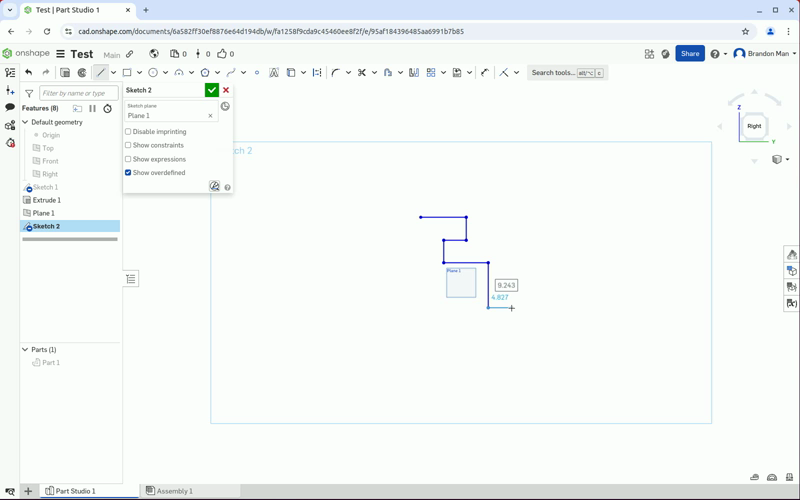
click(511, 307)
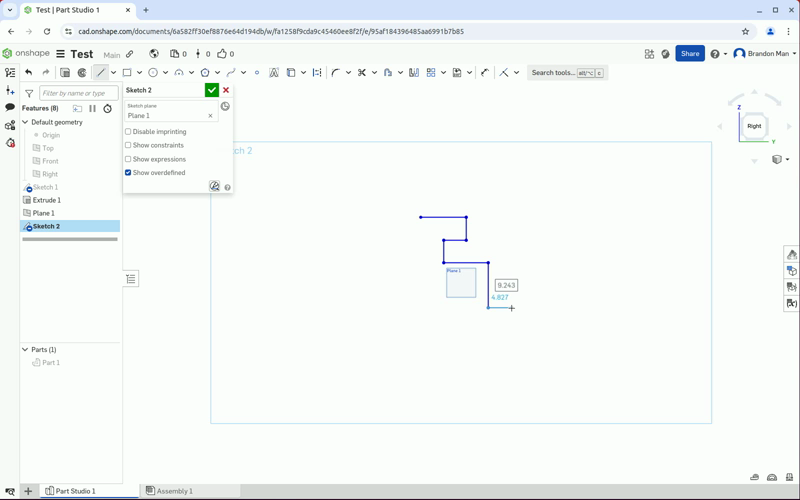
key_up(shift)
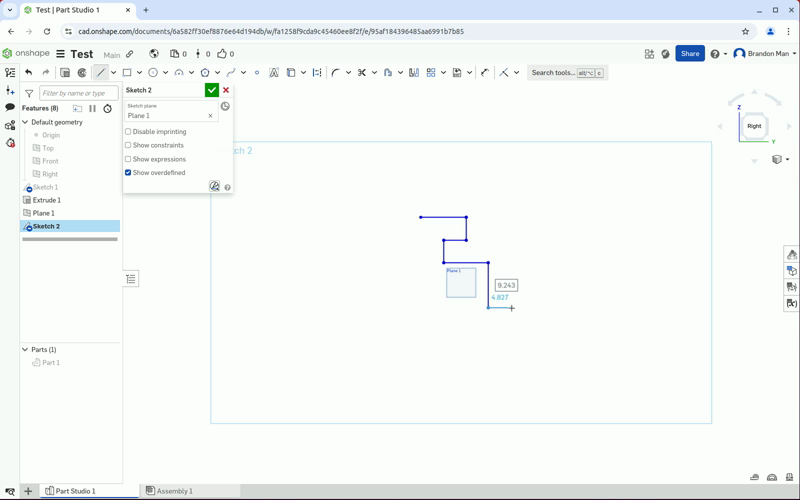
key_down(shift)
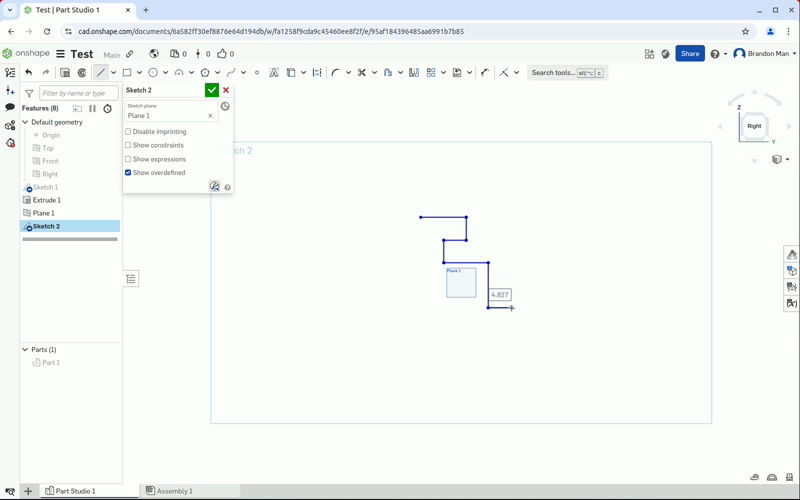
mouse_move(511, 171)
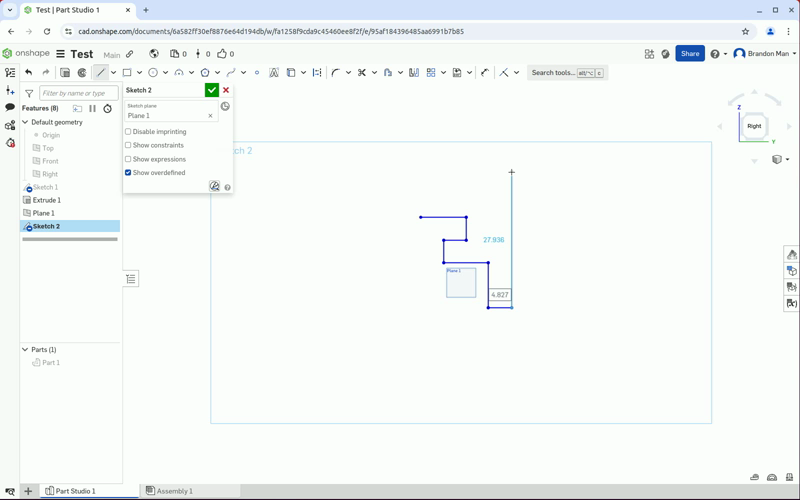
click(511, 171)
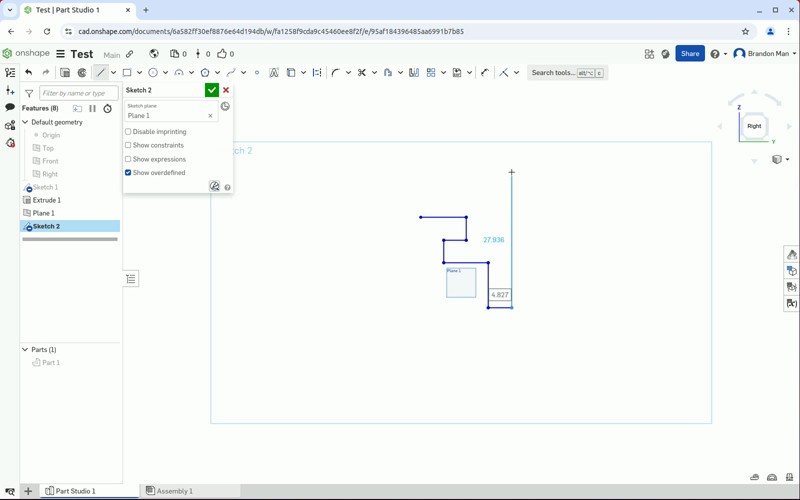
key_up(shift)
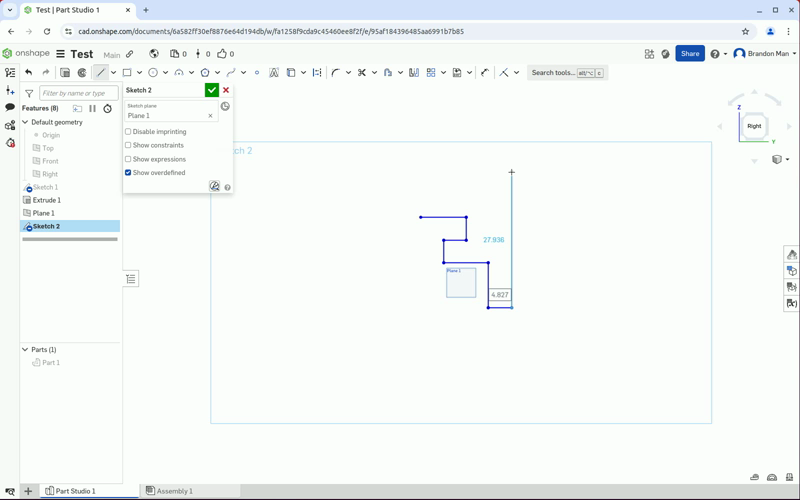
key_down(shift)
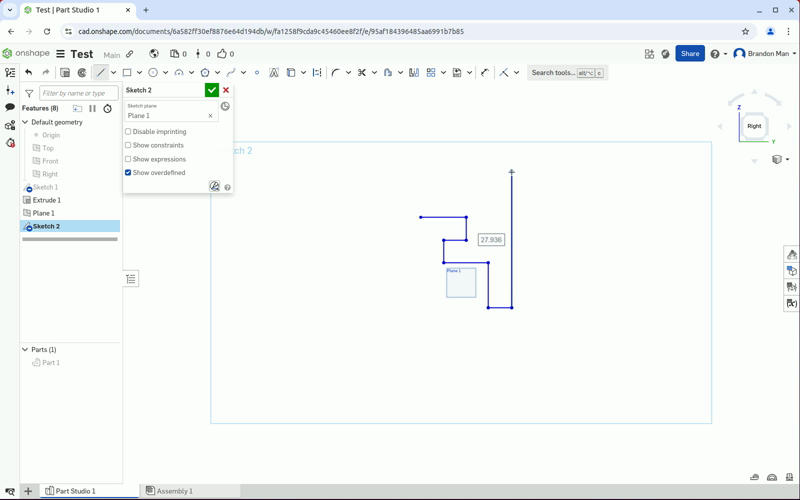
mouse_move(420, 171)
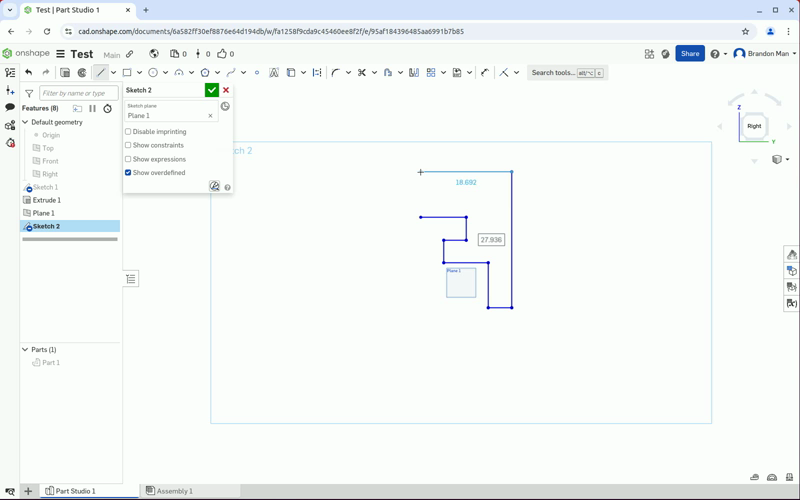
click(420, 171)
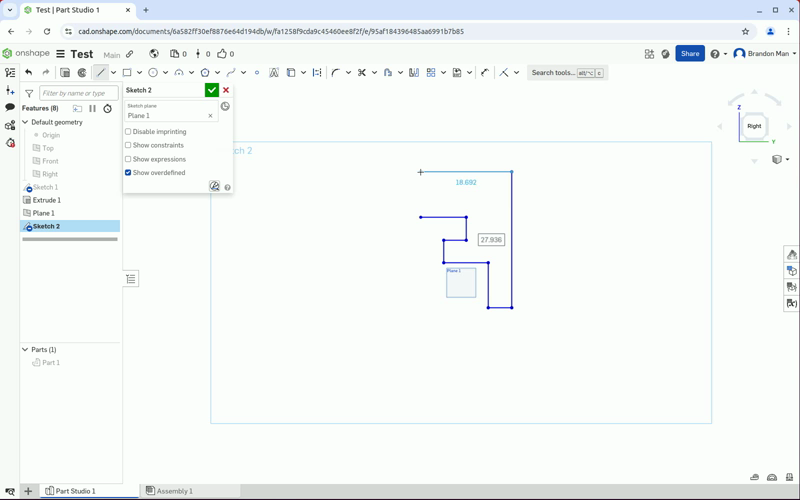
key_up(shift)
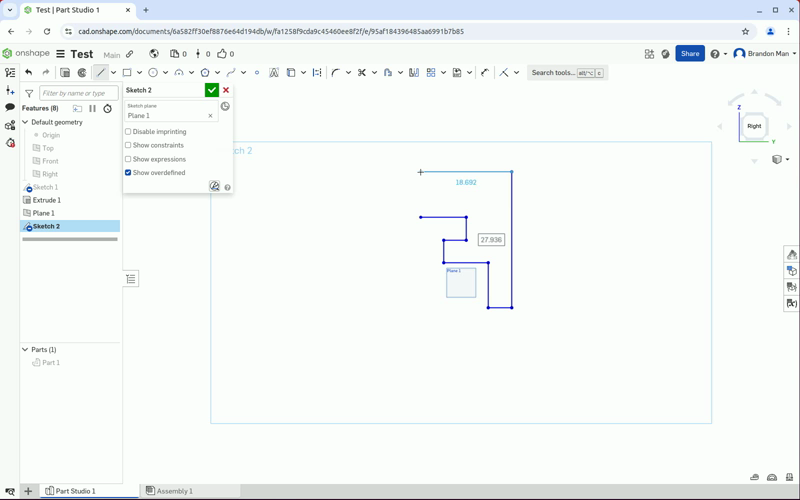
mouse_move(450, 171)
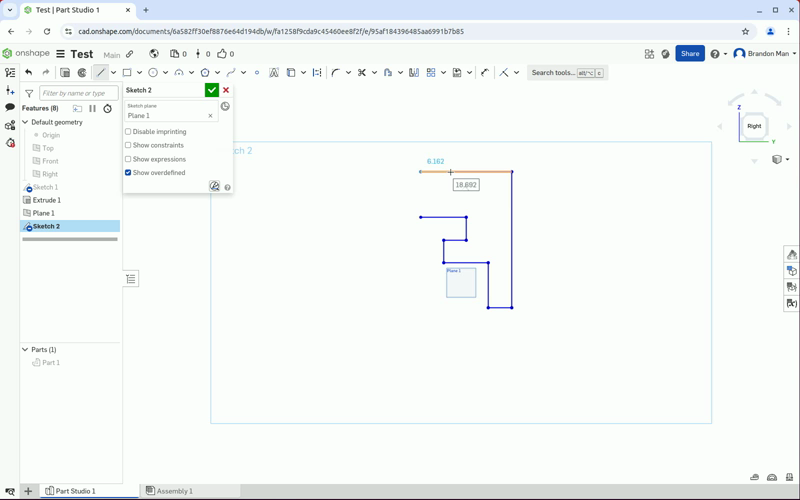
key_down(shift)
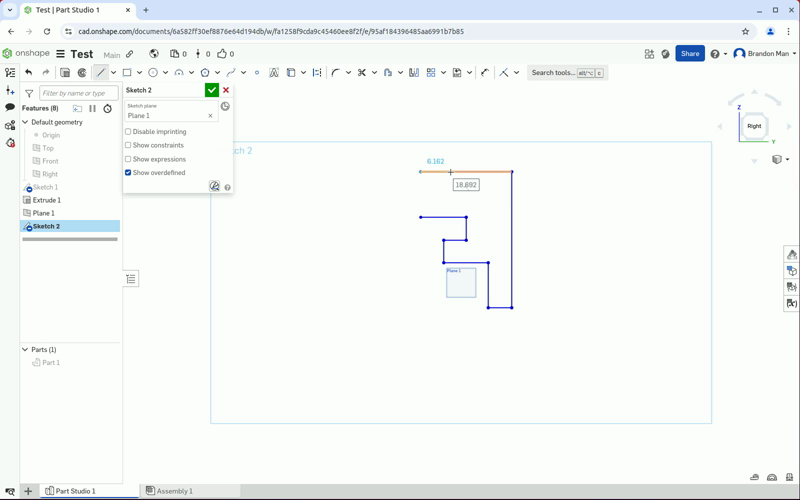
mouse_move(420, 217)
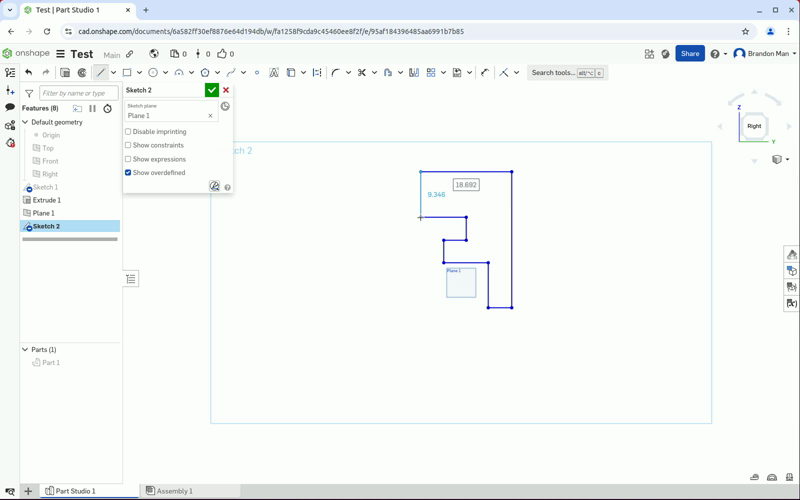
key_up(shift)
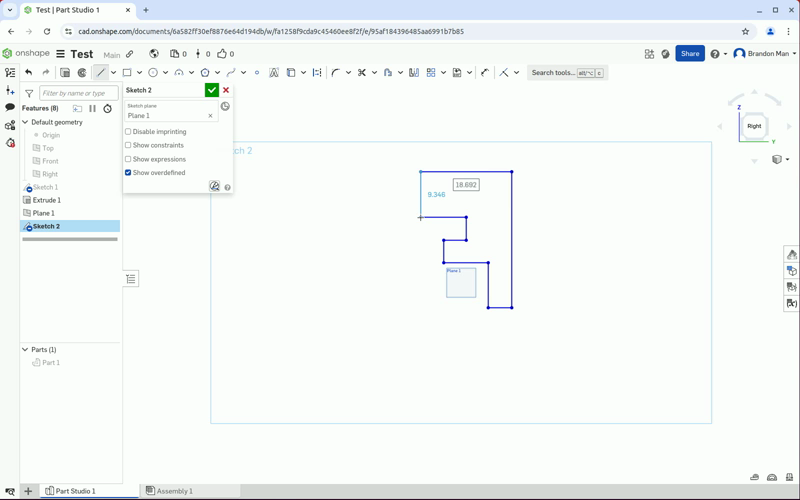
click(420, 217)
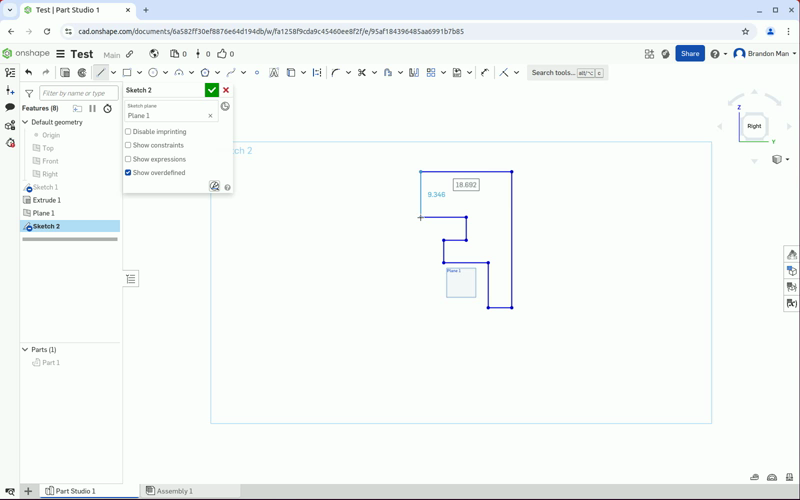
key(esc)
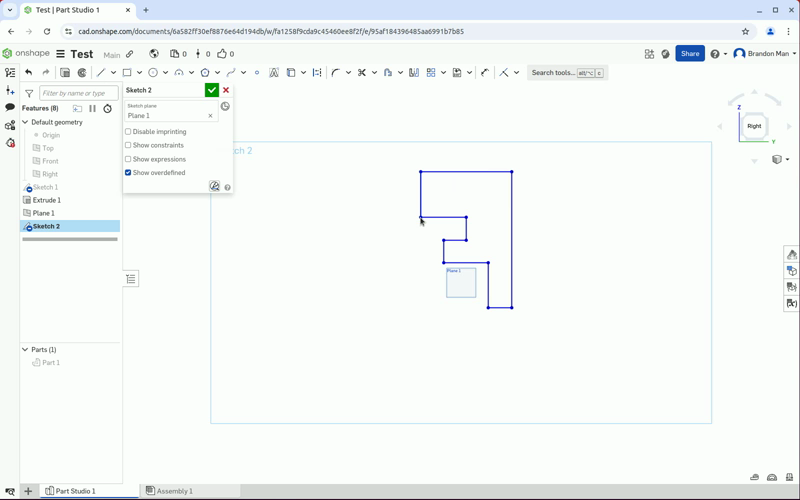
mouse_move(496, 190)
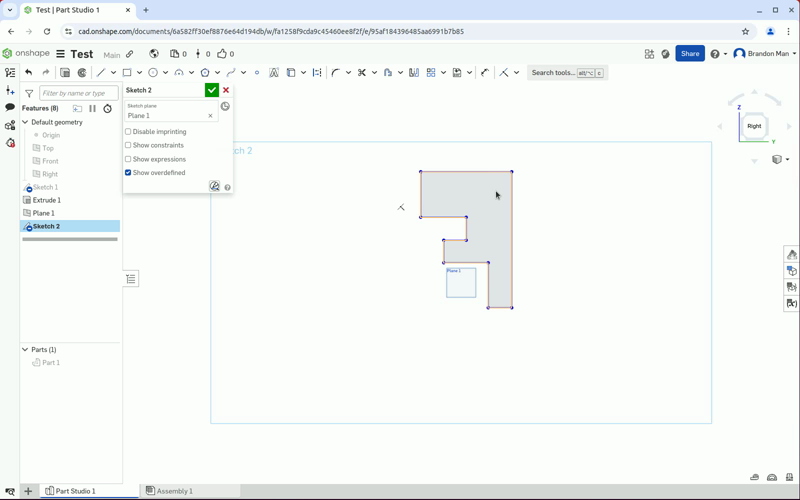
click(496, 190)
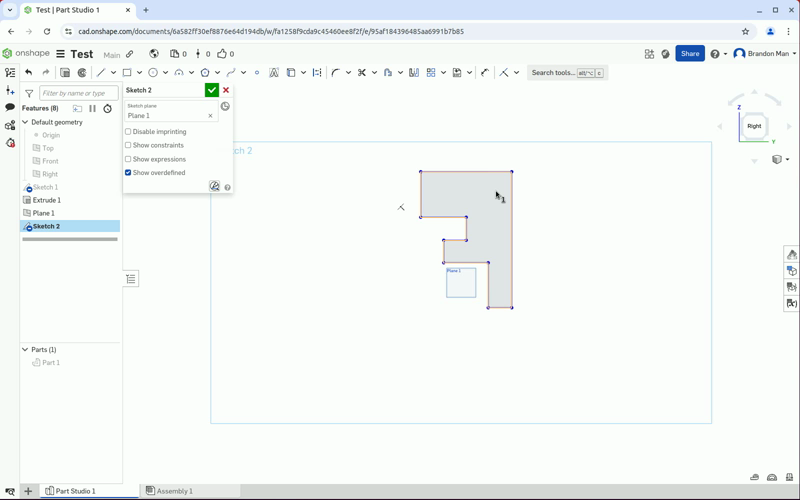
mouse_move(73, 352)
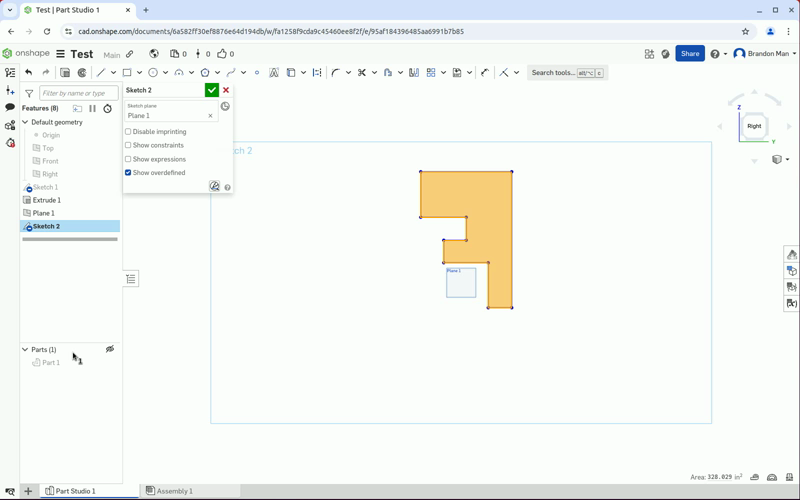
key(shift+y)
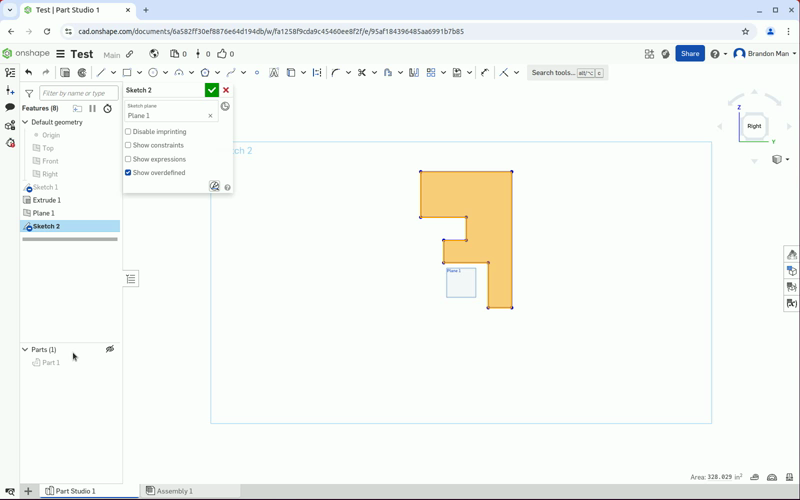
key(shift+e)
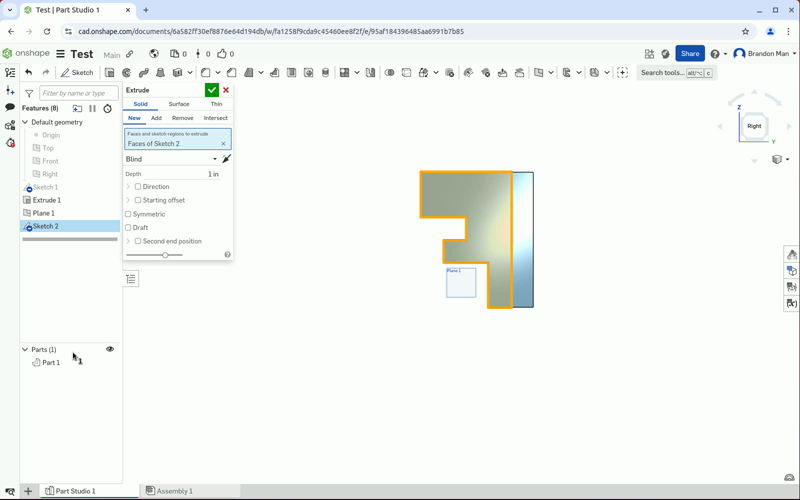
mouse_move(143, 106)
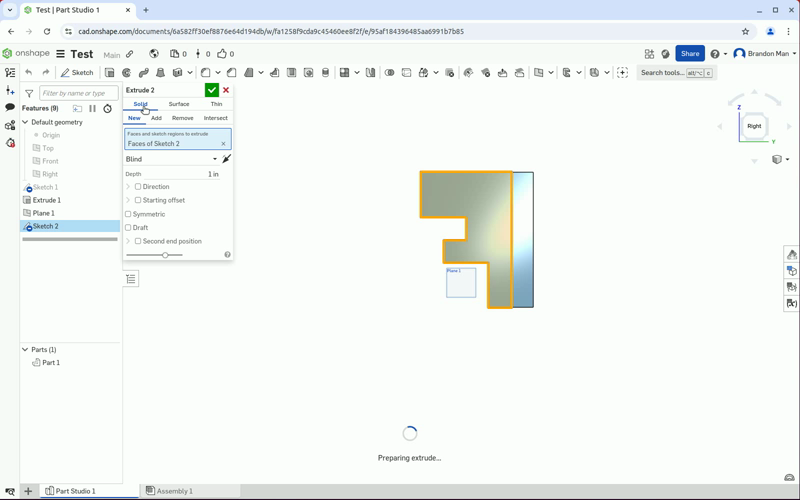
click(143, 106)
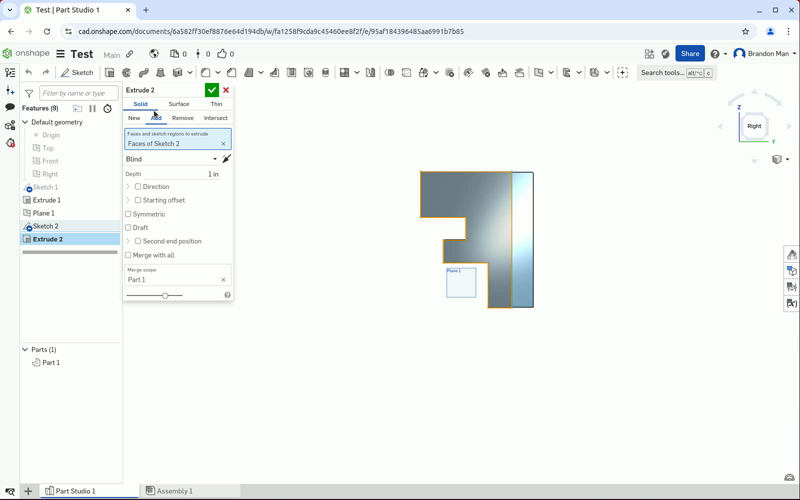
mouse_move(186, 120)
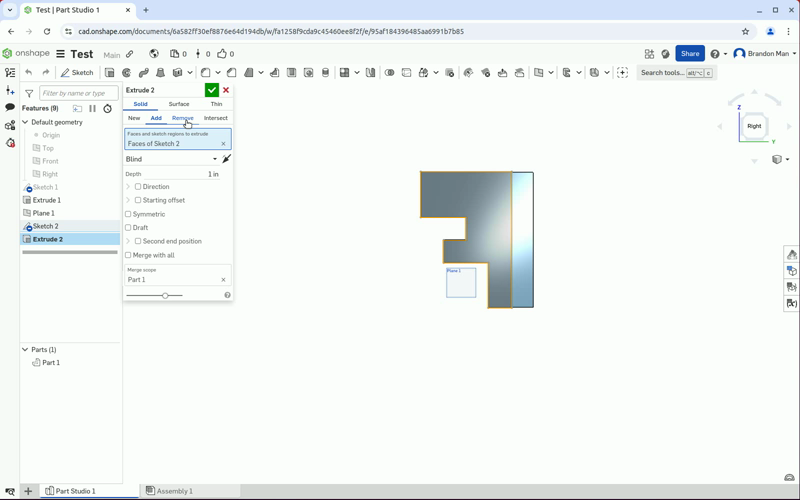
click(186, 120)
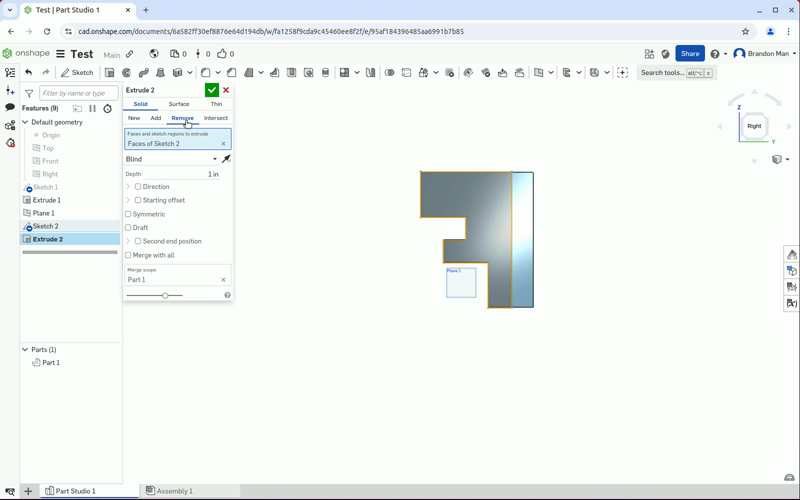
key(tab, 4)
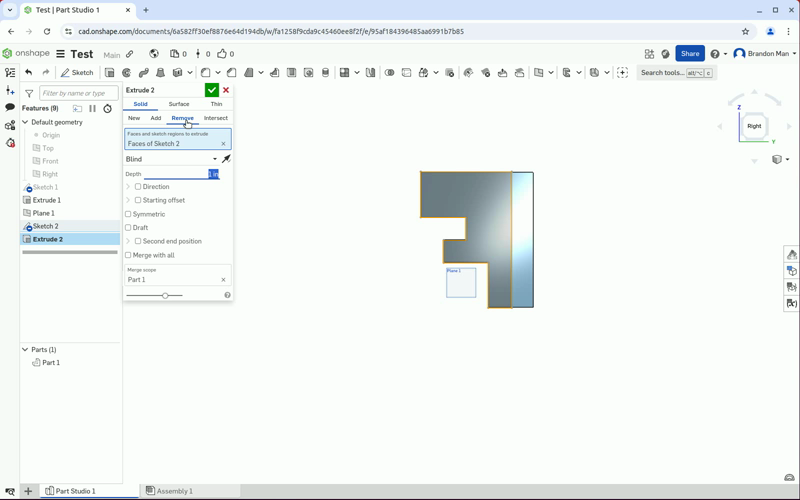
text(18.535)
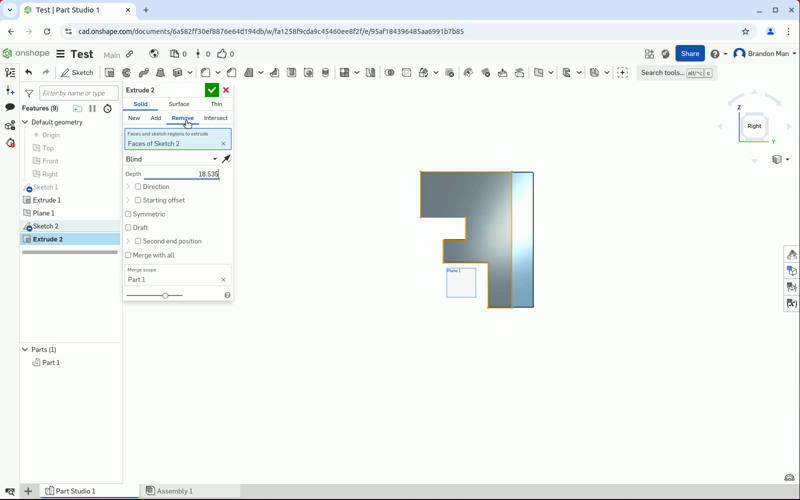
key(tab, 6)
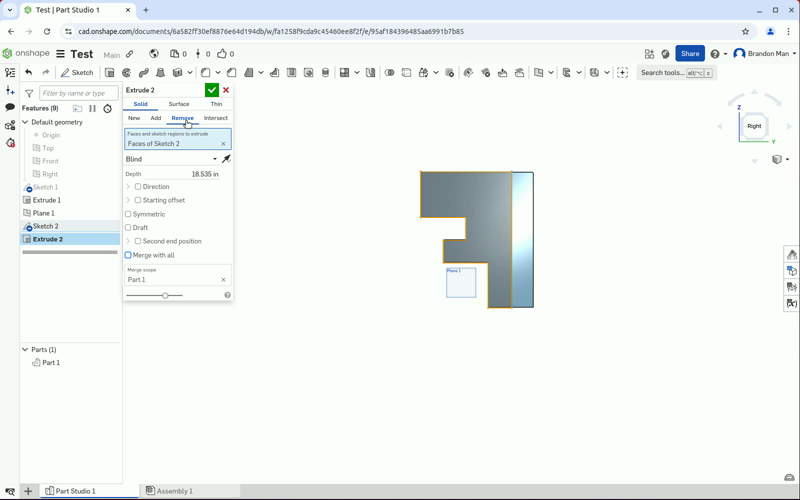
key(space)
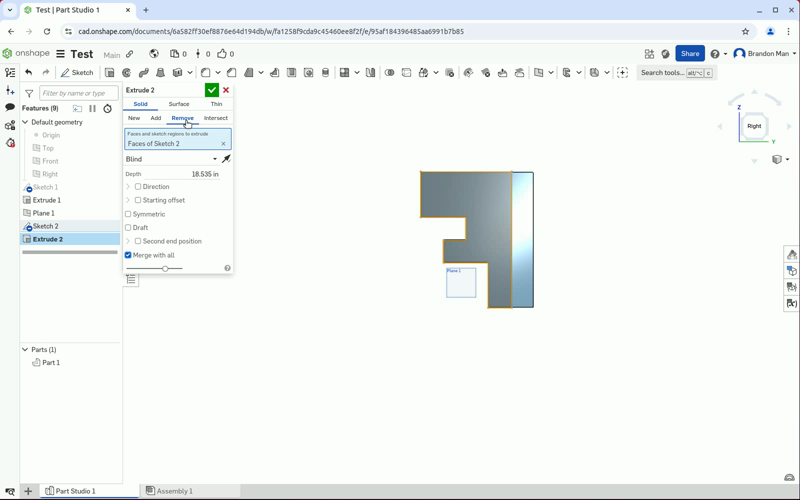
key(enter)
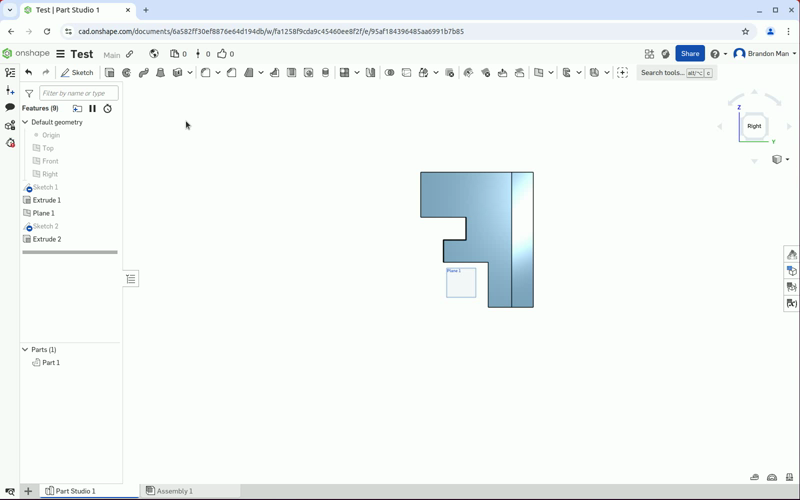
key(shift+h)
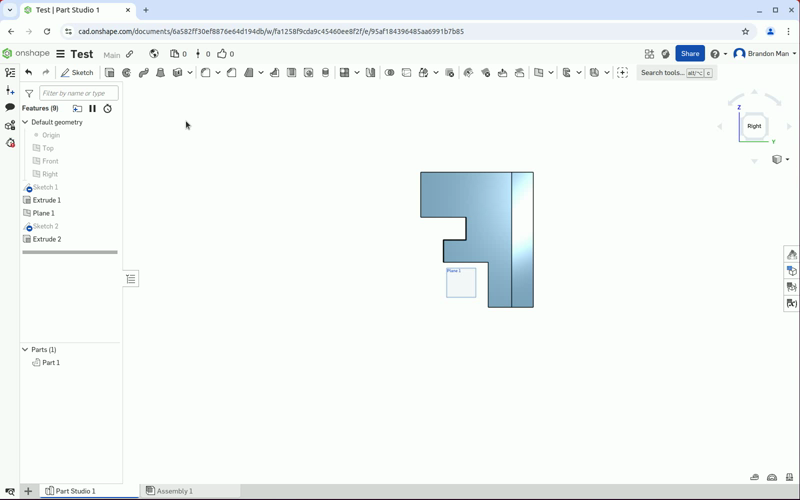
key(shift+h)
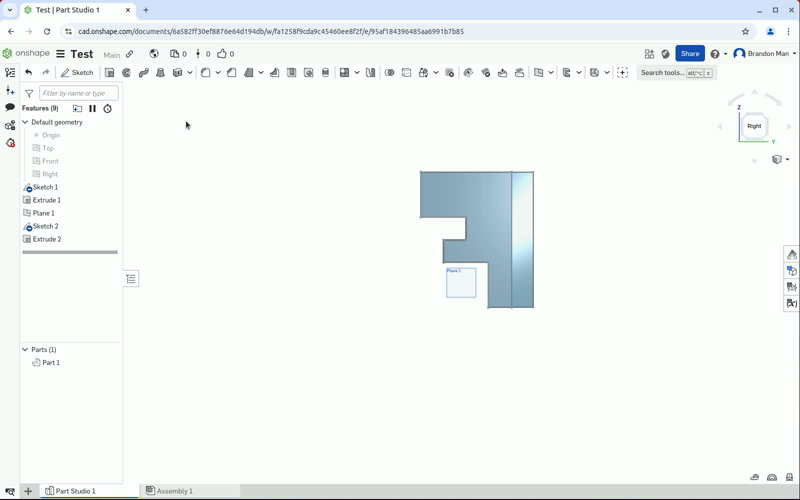
key(shift+7)
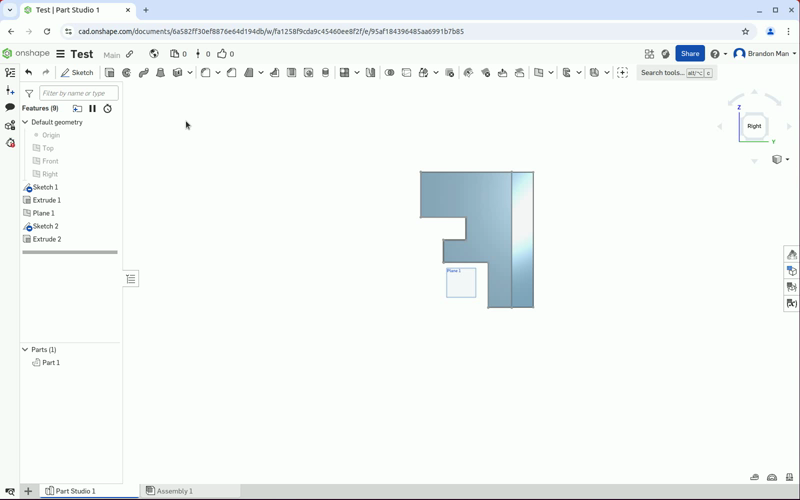
key(right, 2)
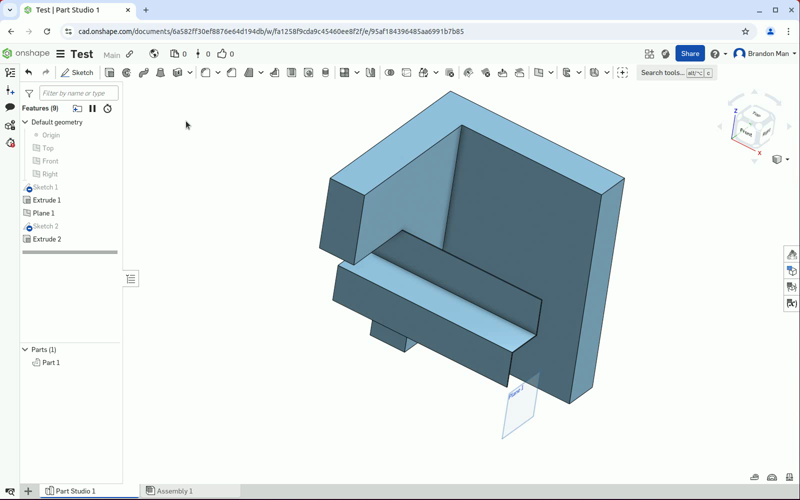
key(down, 2)
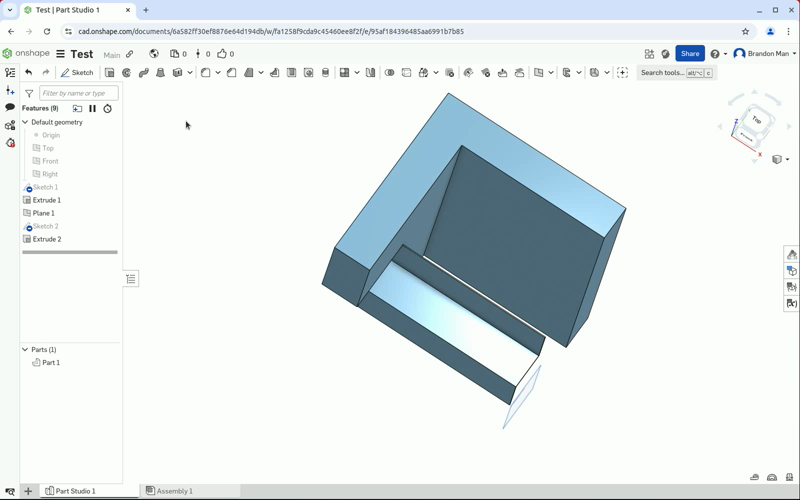
key(up, 2)
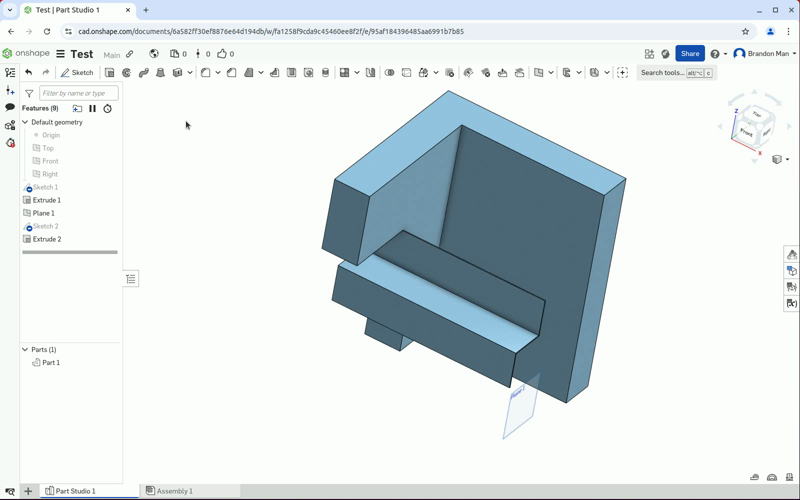
key(left, 2)
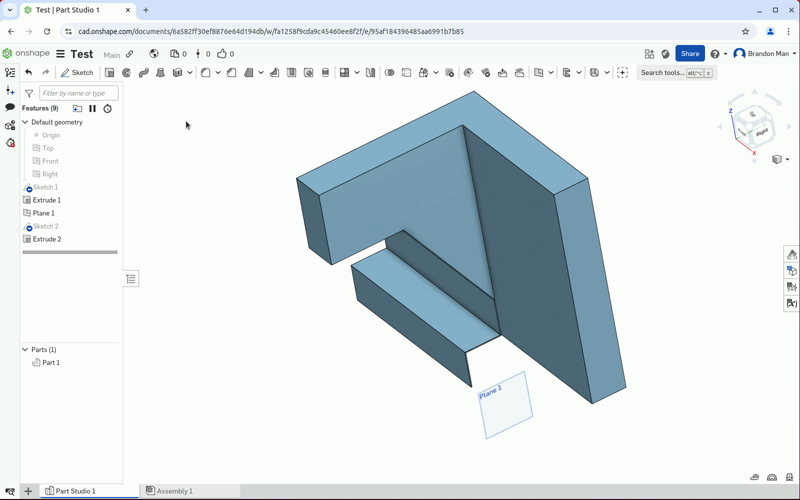
mouse_move(73, 189)
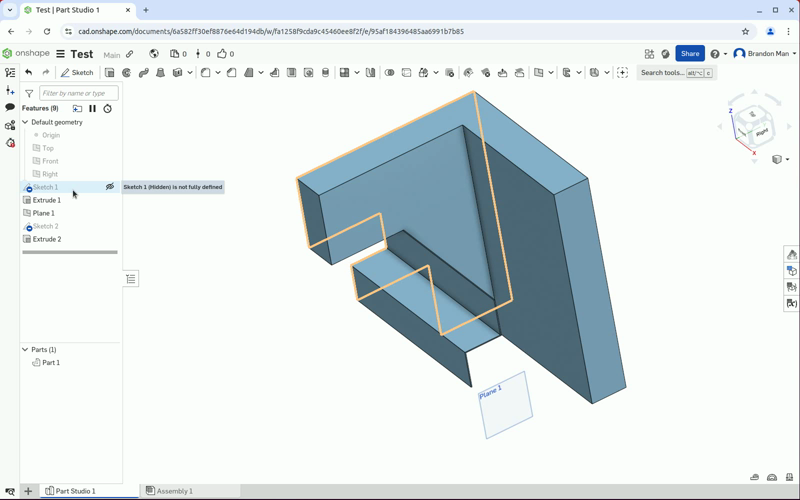
click(73, 189)